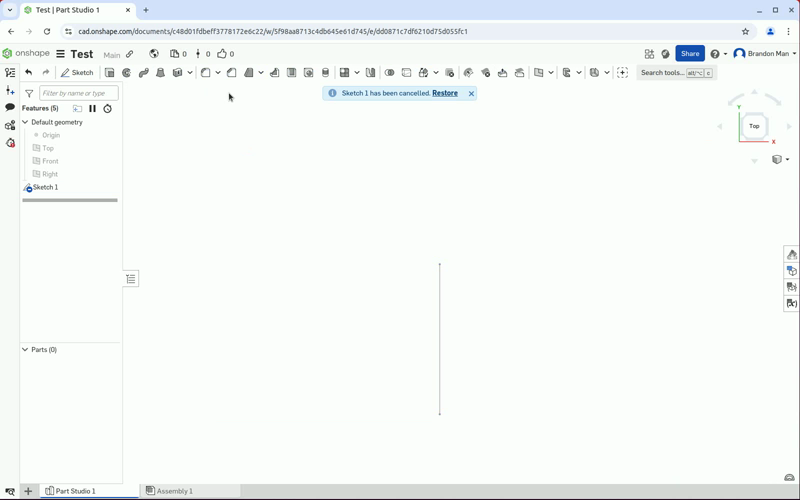
key(shift+h)
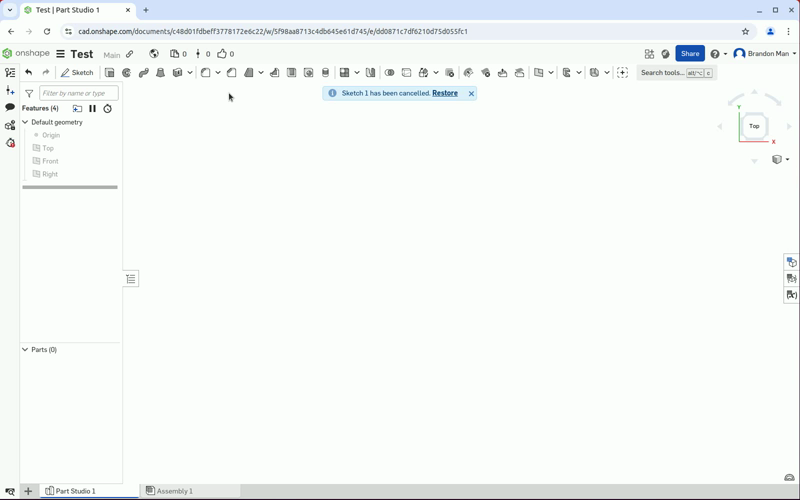
mouse_move(73, 352)
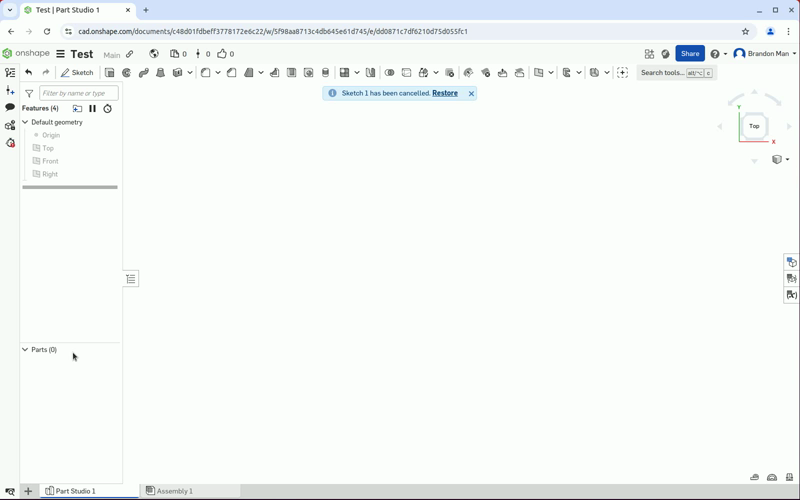
key(y)
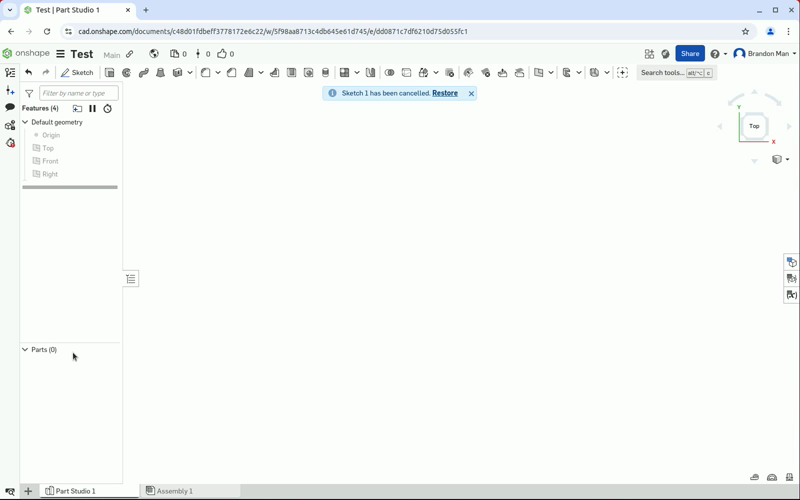
key(shift+p)
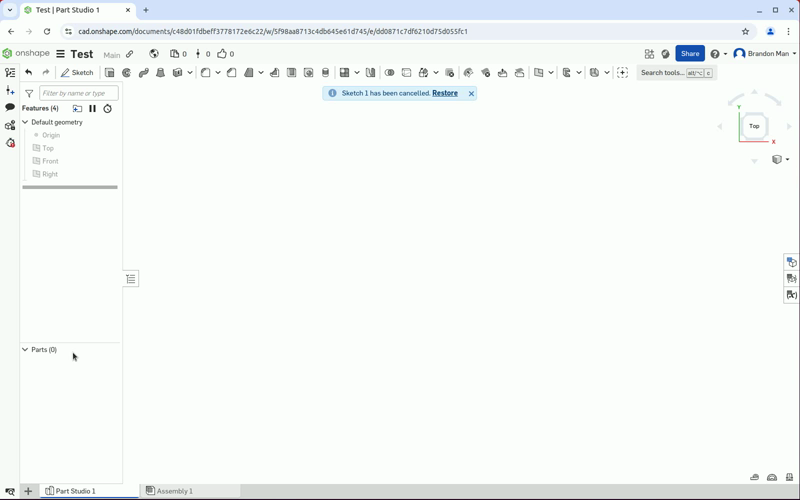
key(space)
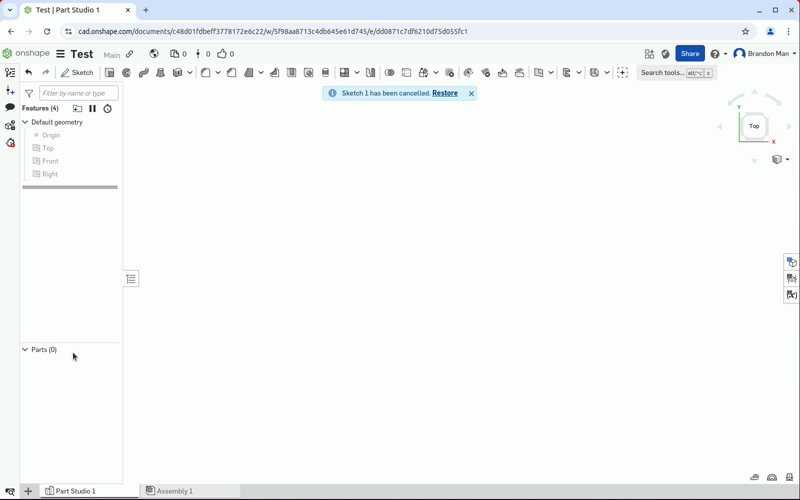
key_down(shift)
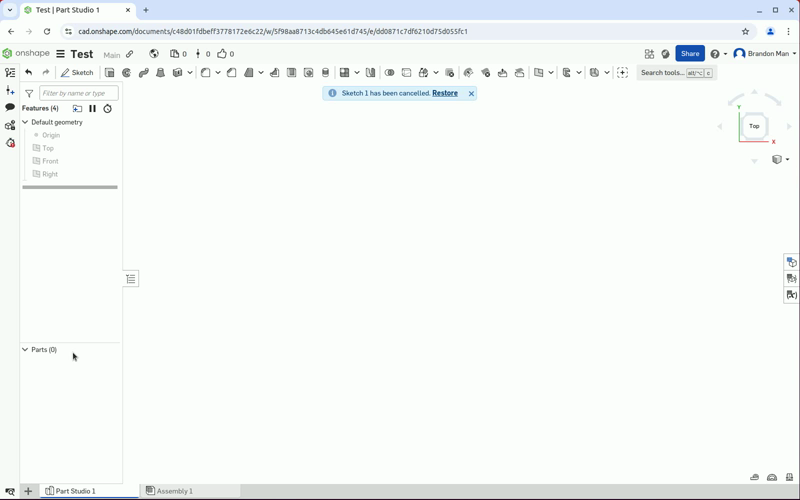
key(up)
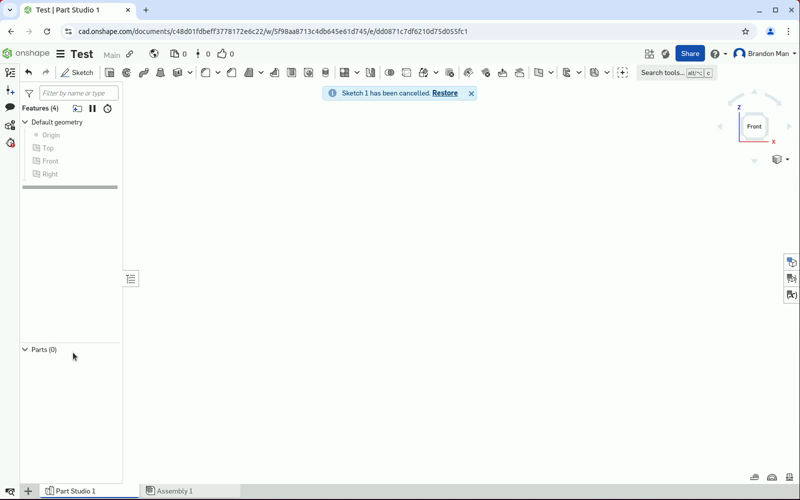
key_up(shift)
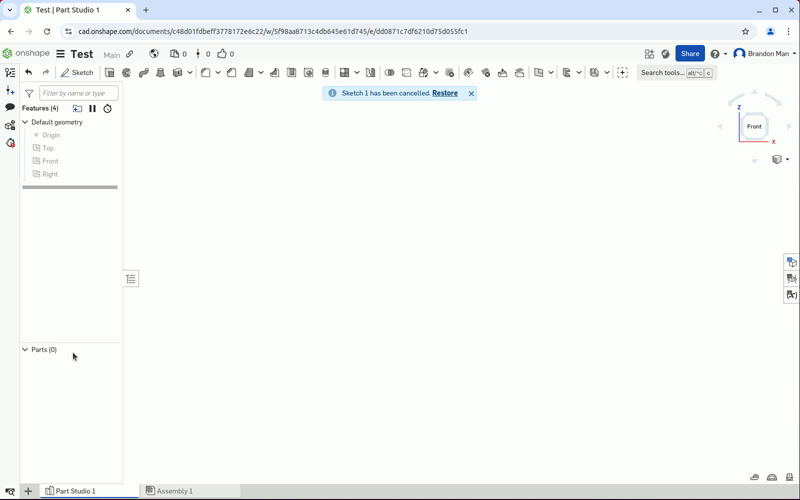
mouse_move(73, 352)
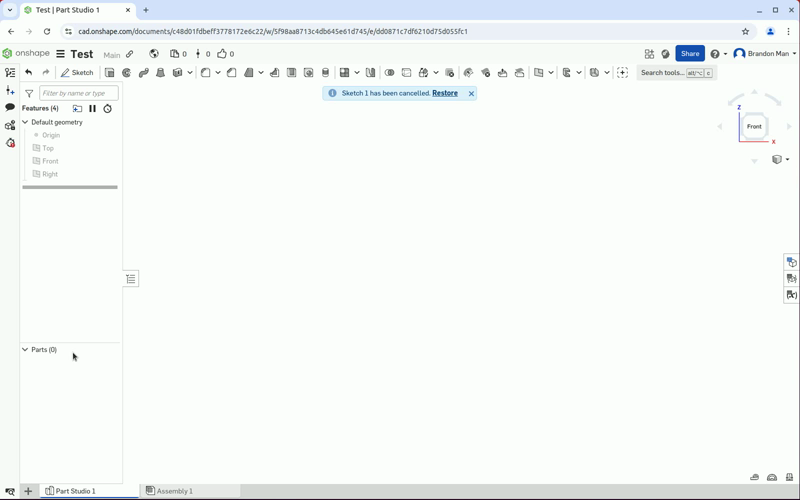
key(shift+y)
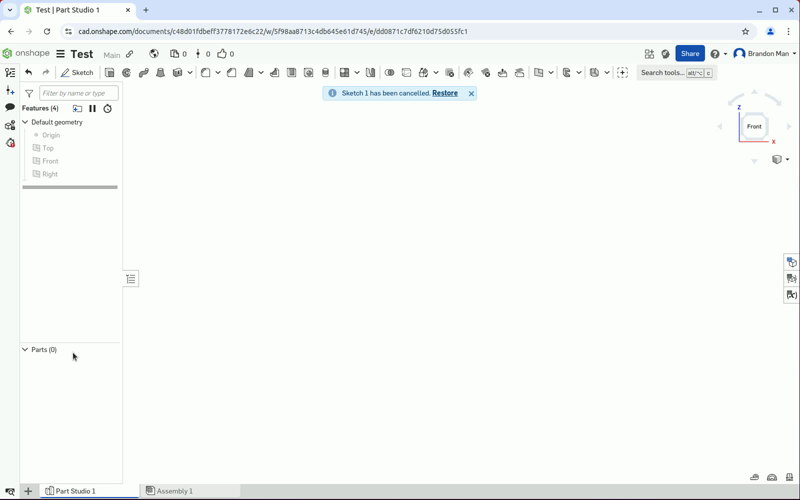
key(shift+s)
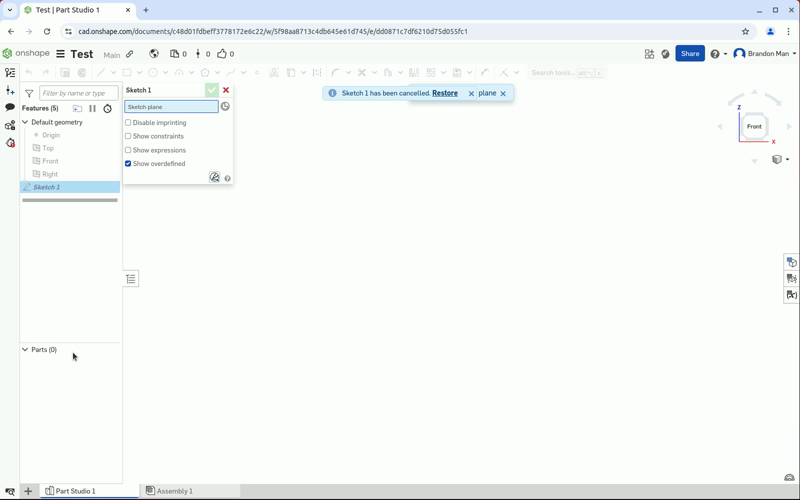
mouse_move(73, 163)
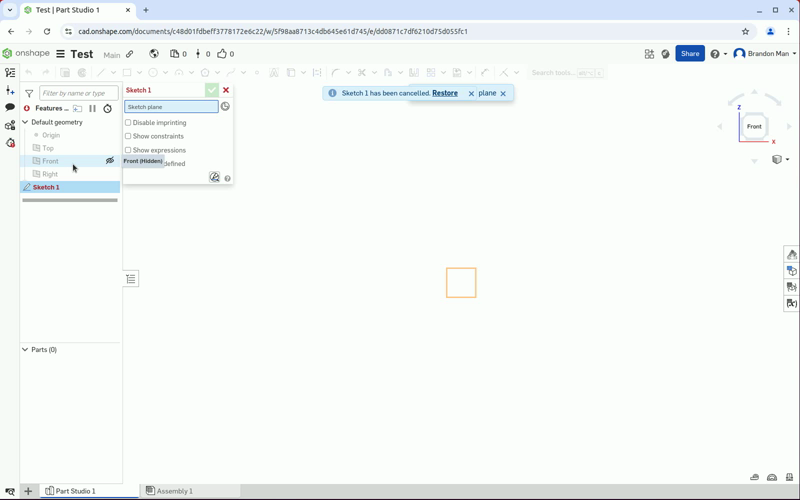
click(73, 163)
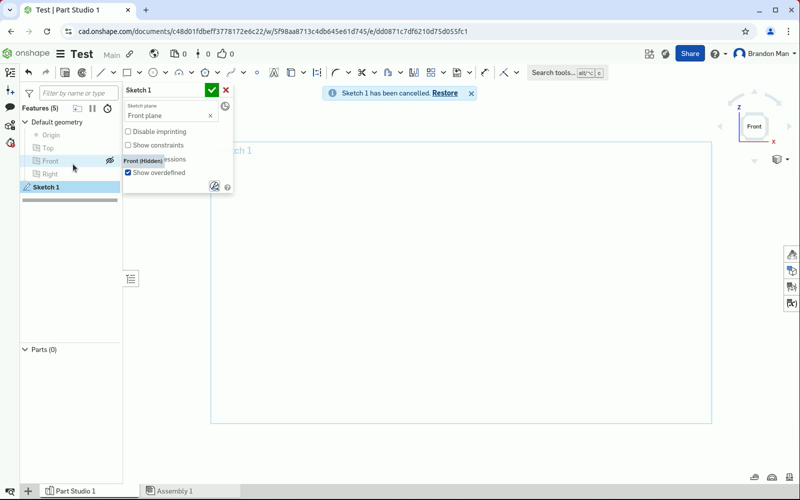
mouse_move(73, 352)
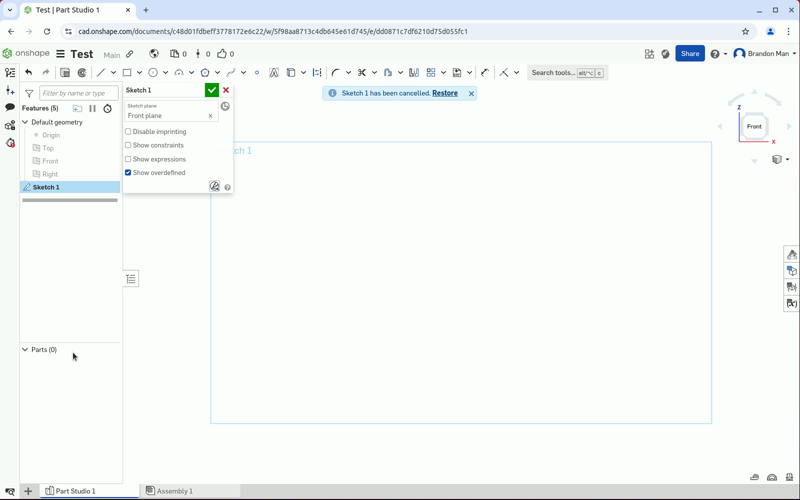
key(y)
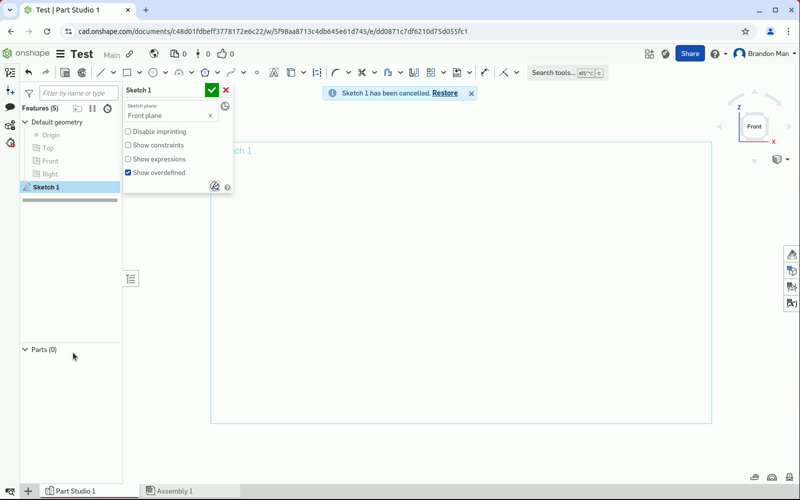
key(l)
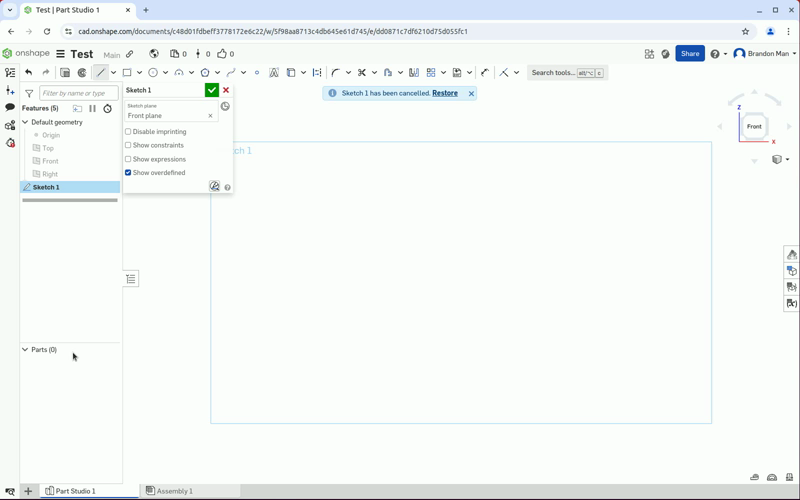
key_down(shift)
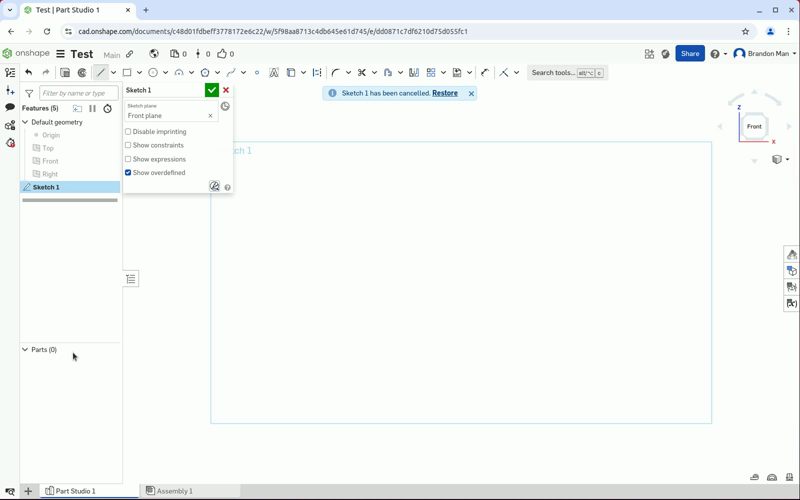
mouse_move(460, 282)
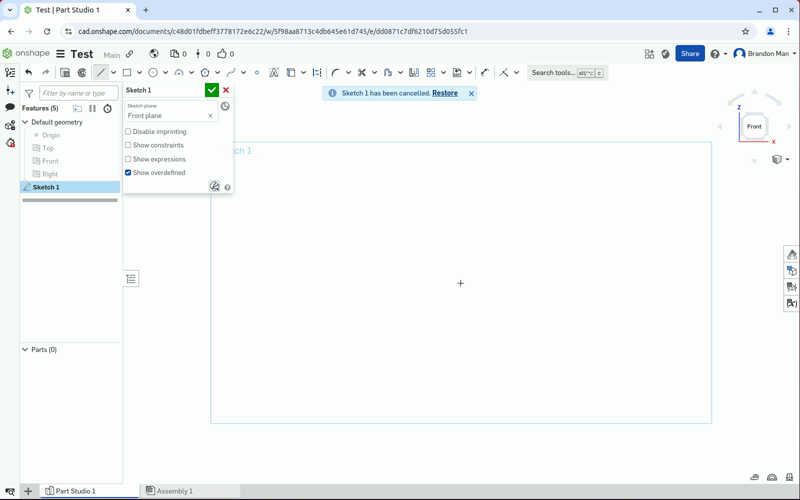
click(460, 282)
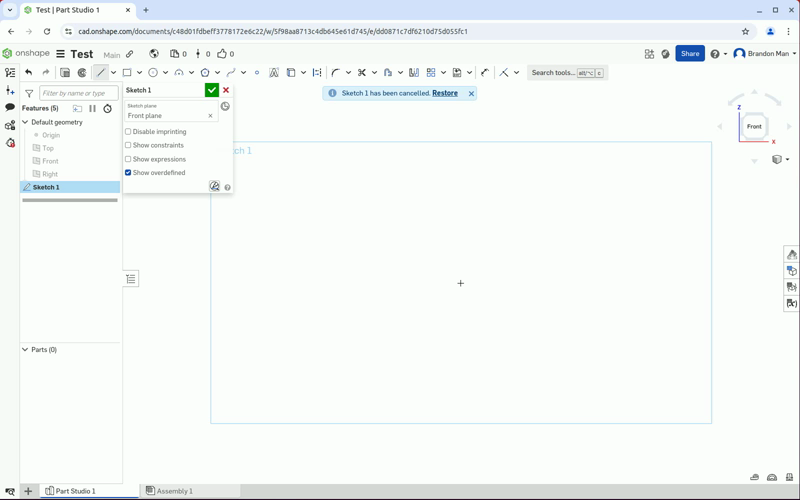
key_up(shift)
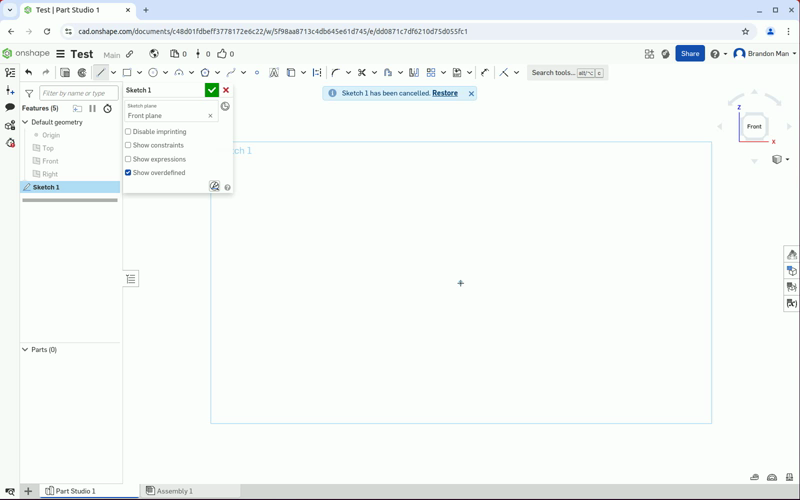
key_down(shift)
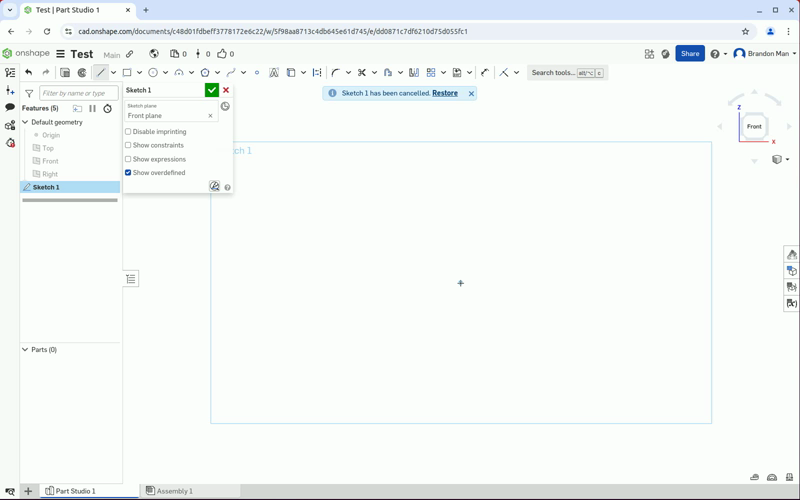
mouse_move(490, 282)
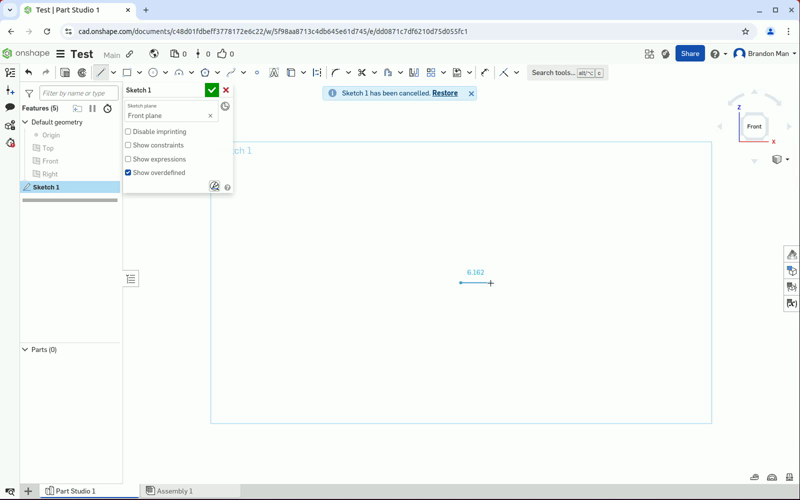
mouse_move(514, 282)
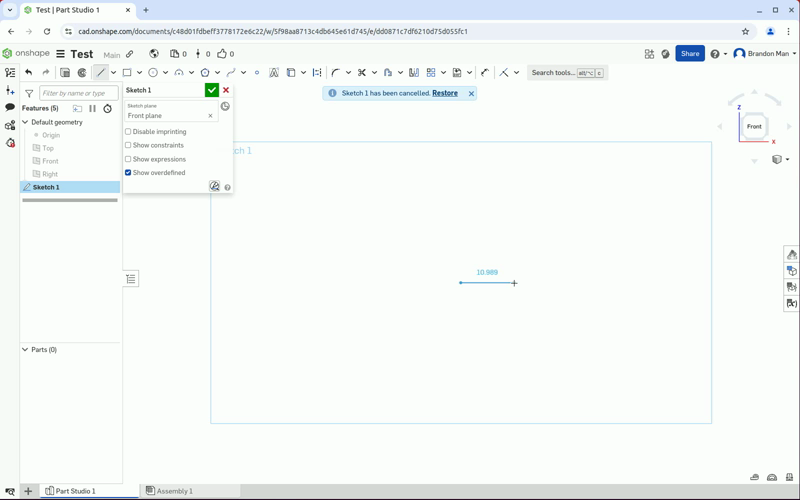
click(514, 282)
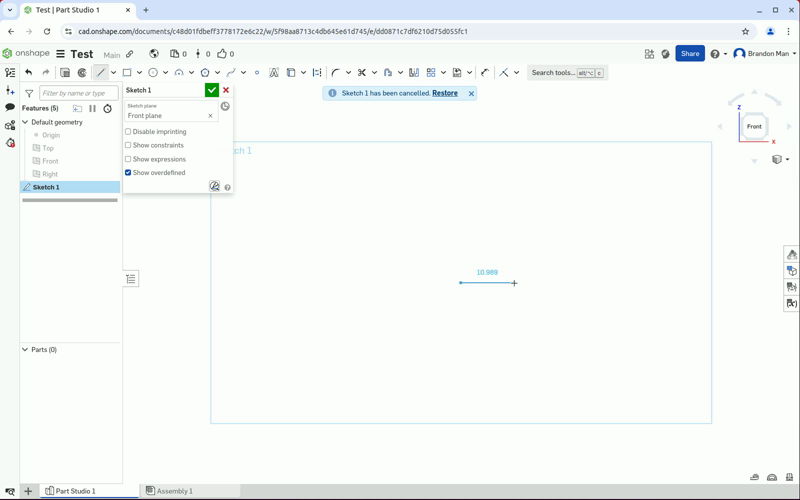
key_up(shift)
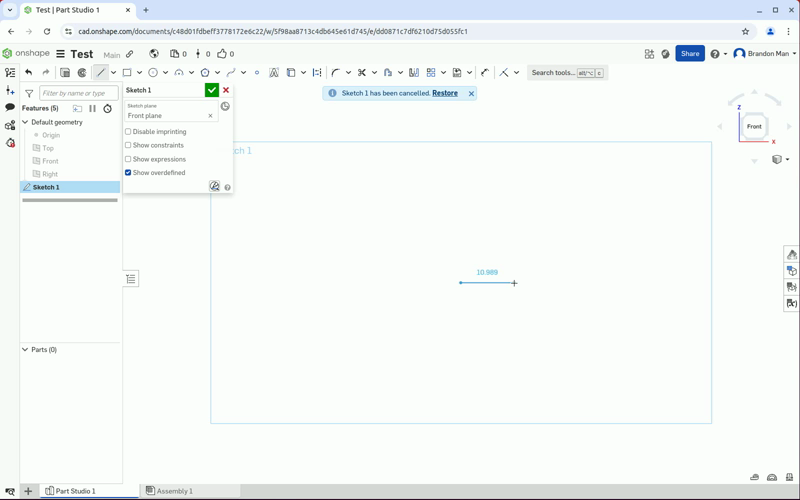
key_down(shift)
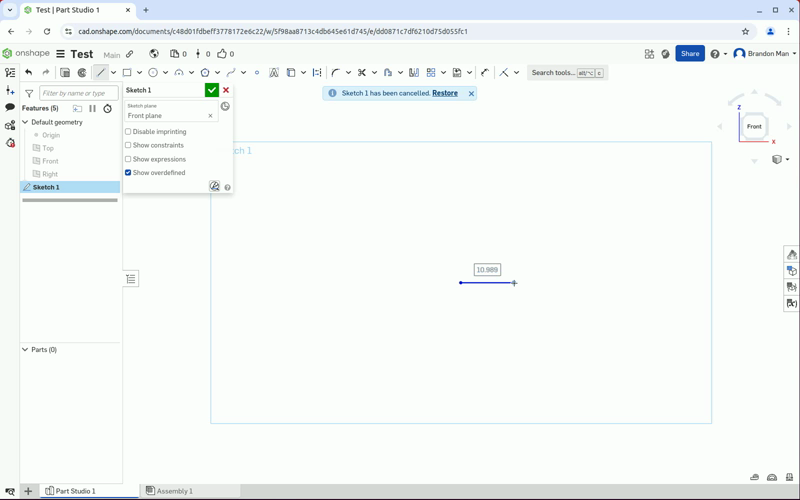
mouse_move(544, 282)
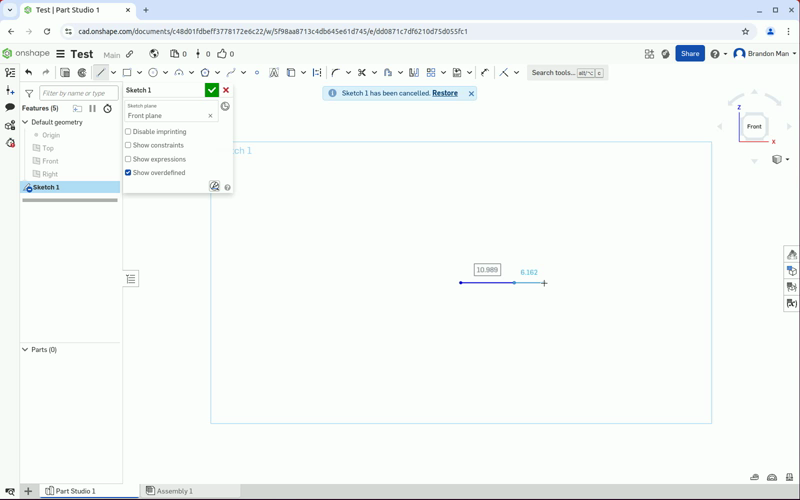
mouse_move(514, 229)
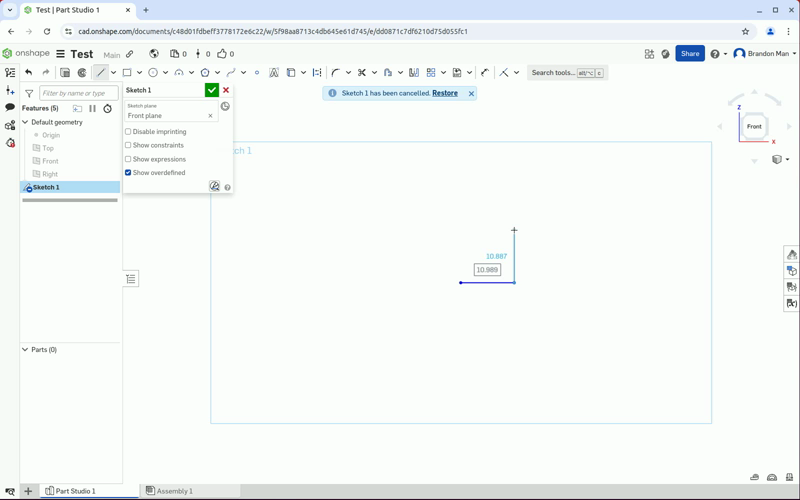
click(514, 229)
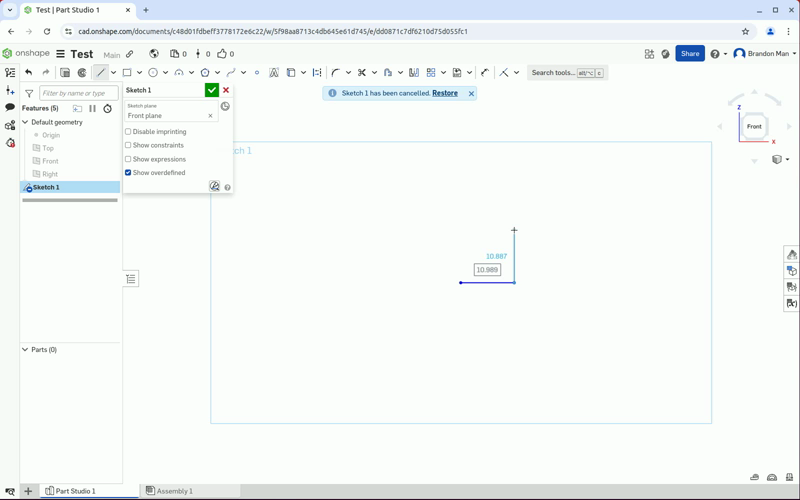
key_up(shift)
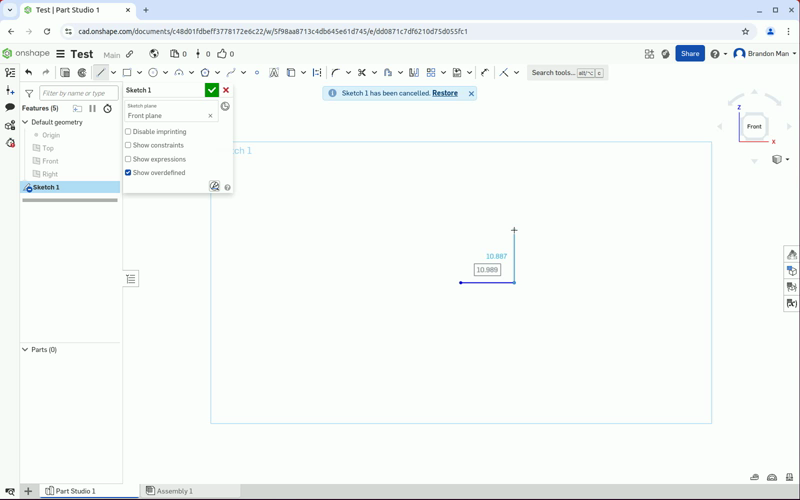
key_down(shift)
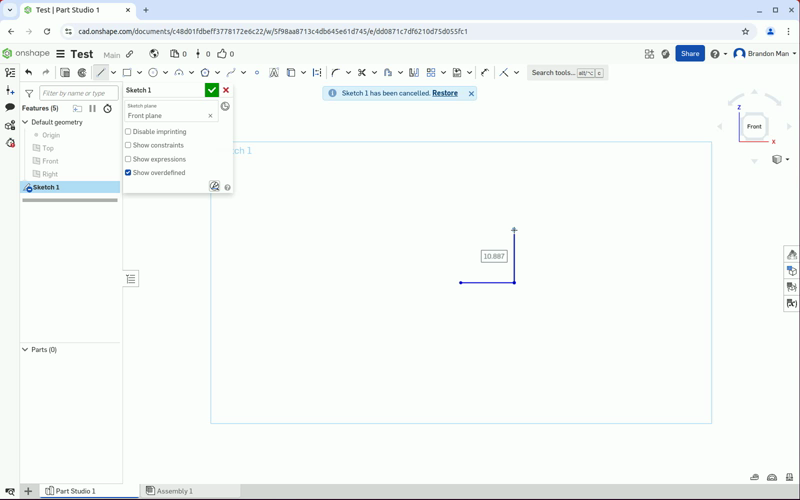
mouse_move(544, 229)
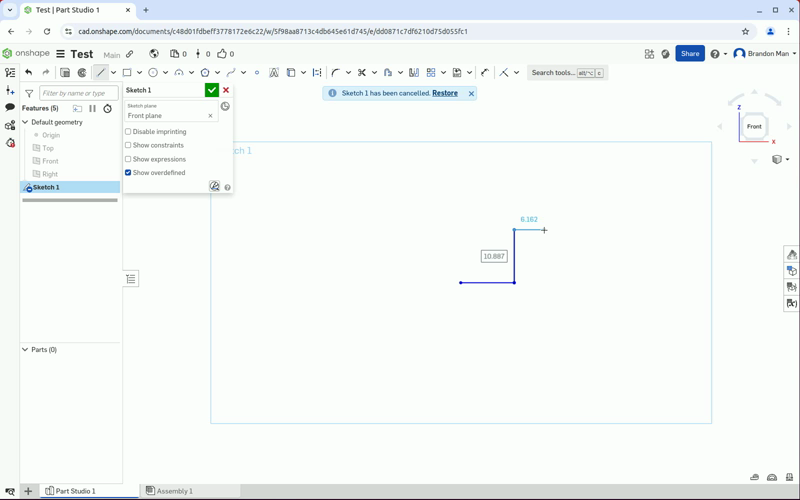
mouse_move(460, 229)
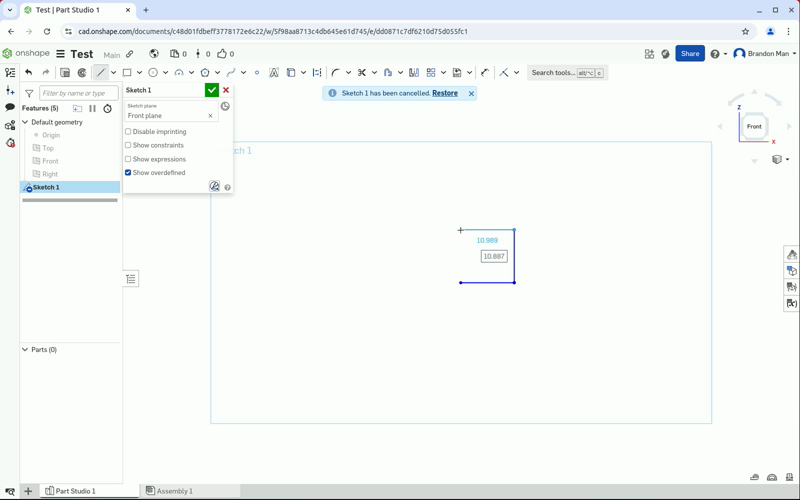
click(460, 229)
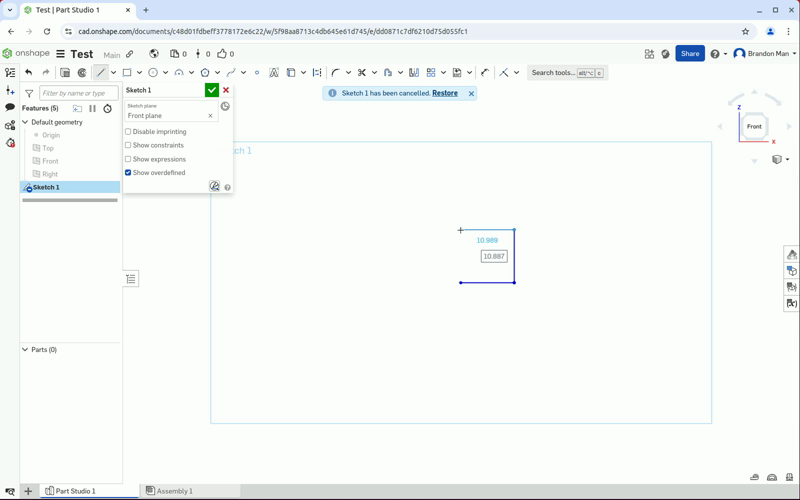
key_up(shift)
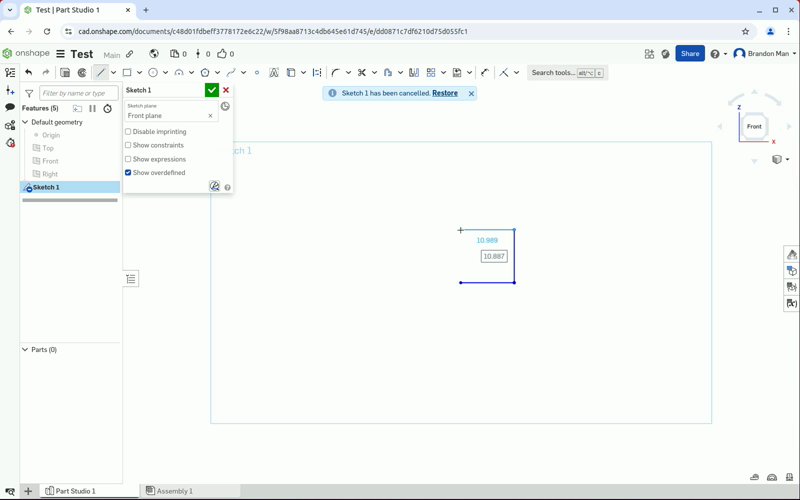
mouse_move(490, 229)
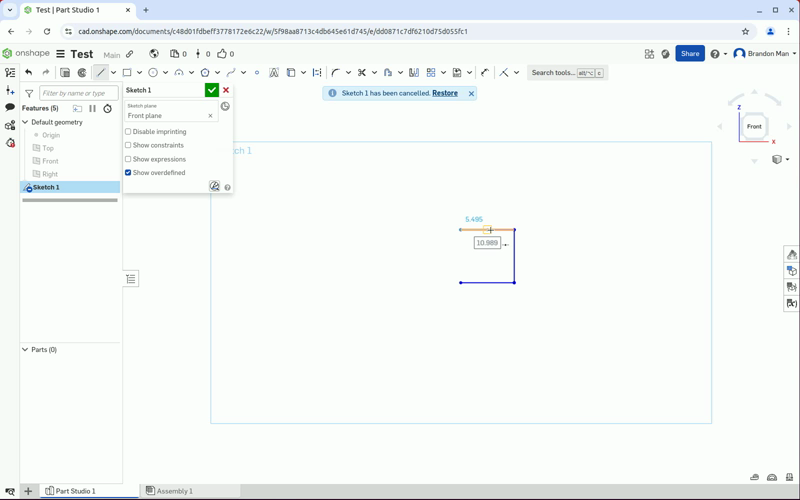
key_down(shift)
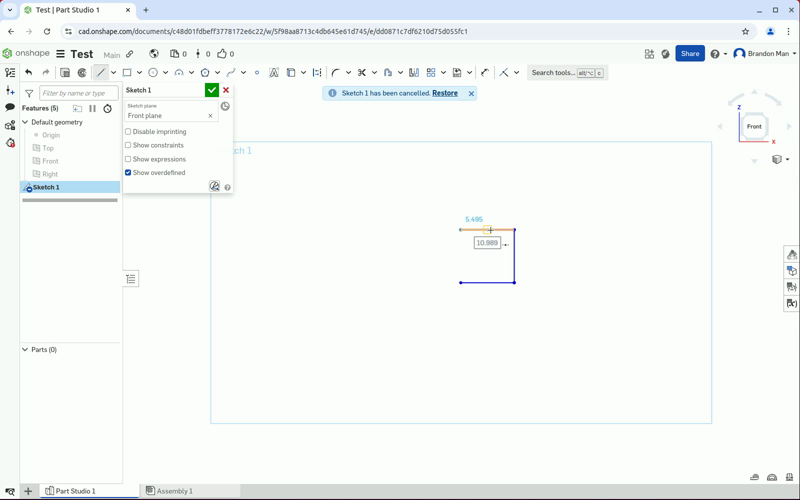
mouse_move(460, 282)
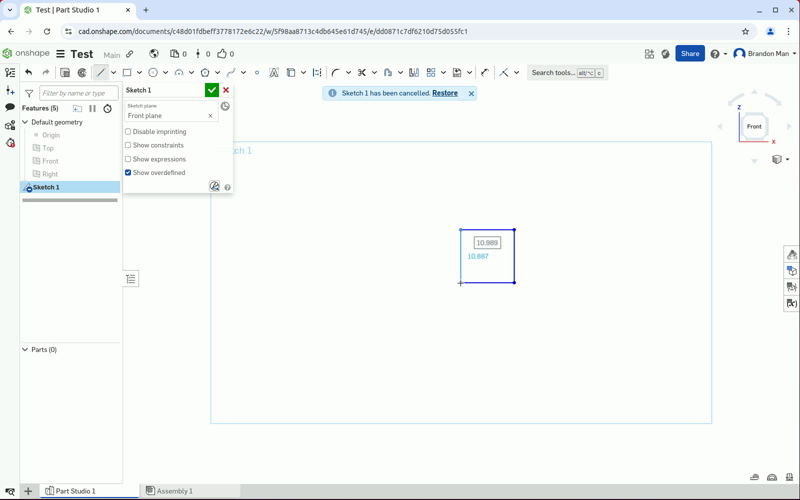
key_up(shift)
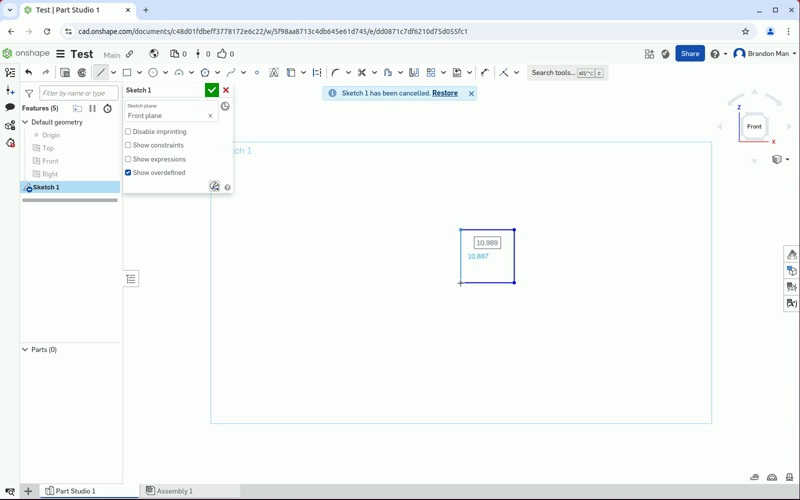
click(460, 282)
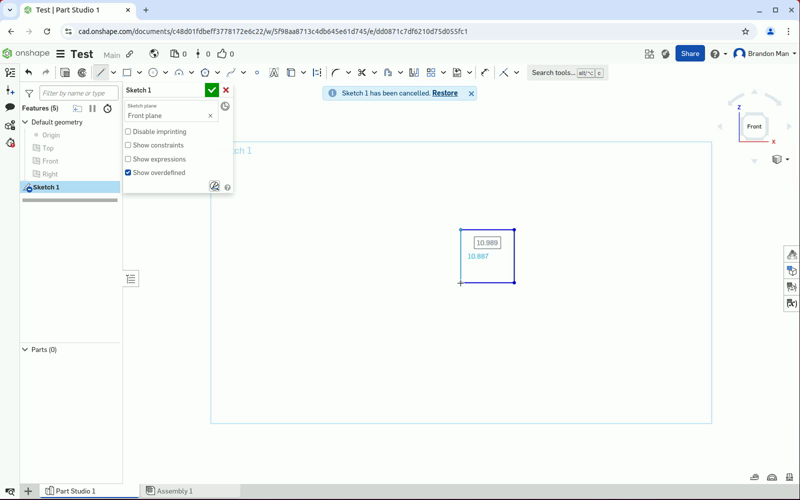
key(esc)
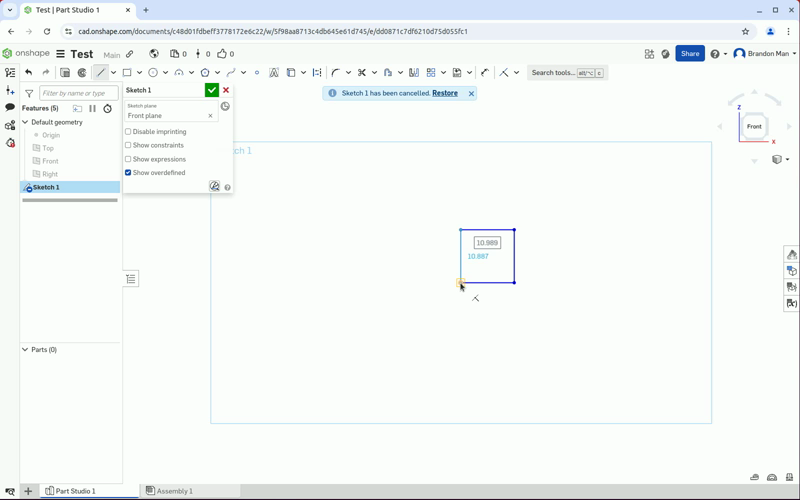
mouse_move(499, 248)
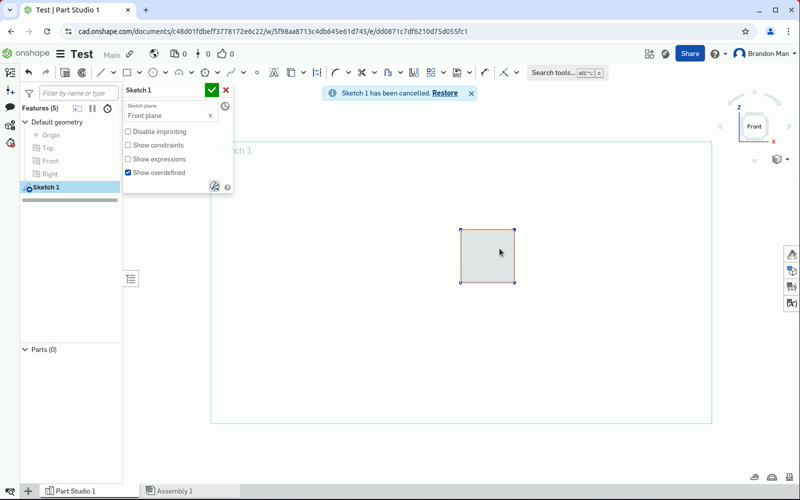
click(499, 248)
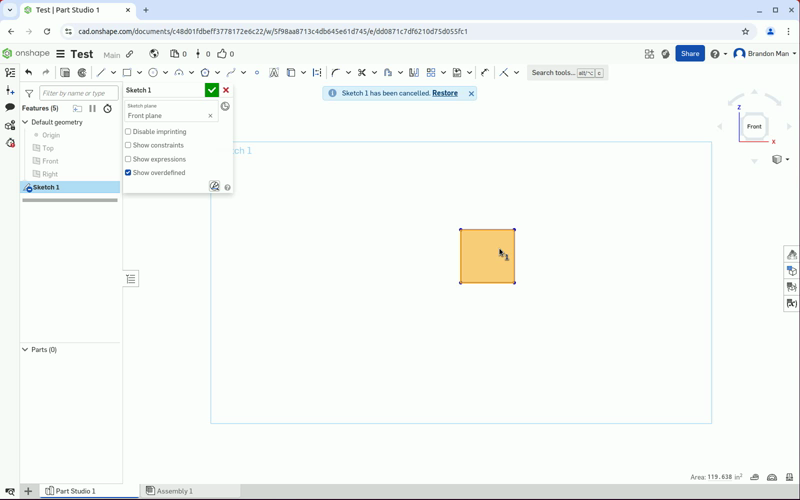
mouse_move(73, 352)
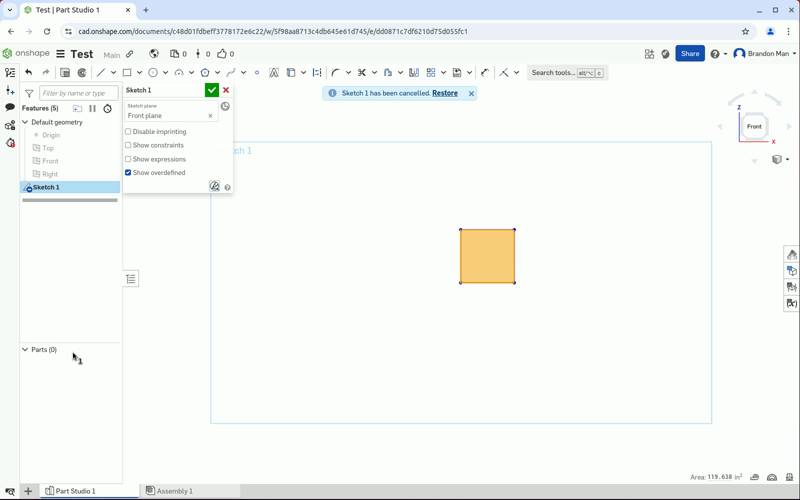
key(shift+y)
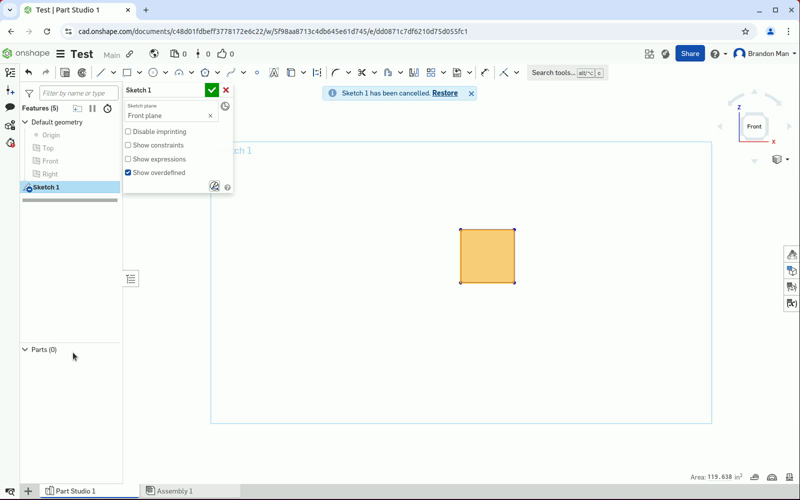
key(shift+e)
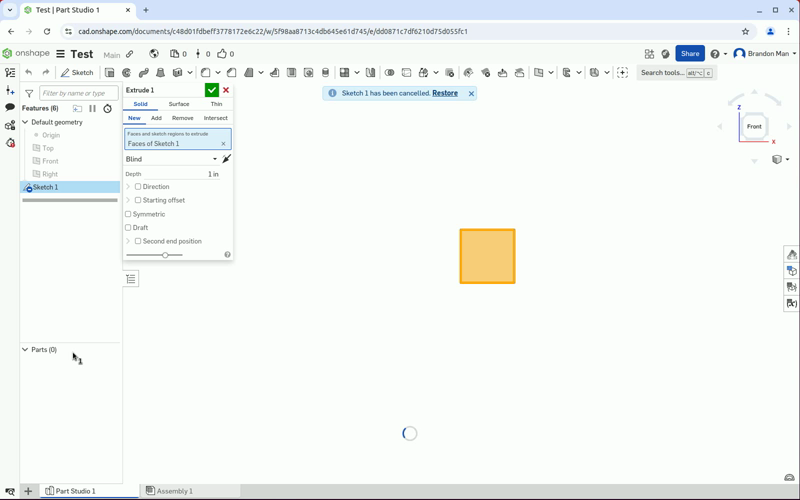
mouse_move(143, 106)
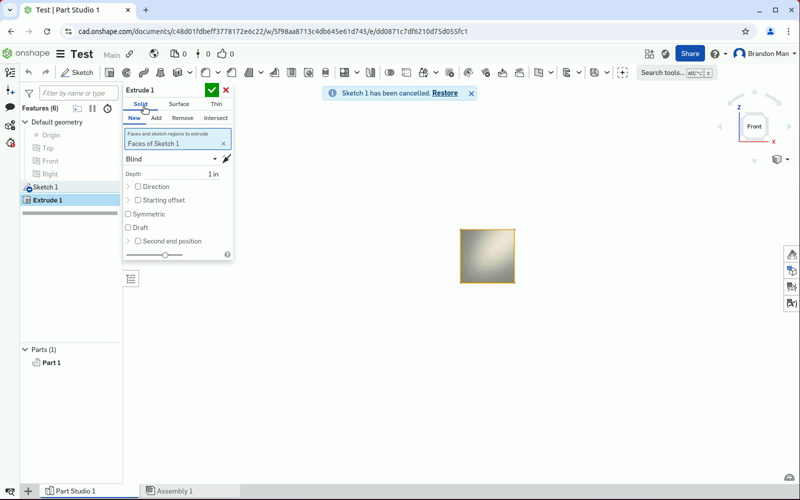
click(143, 106)
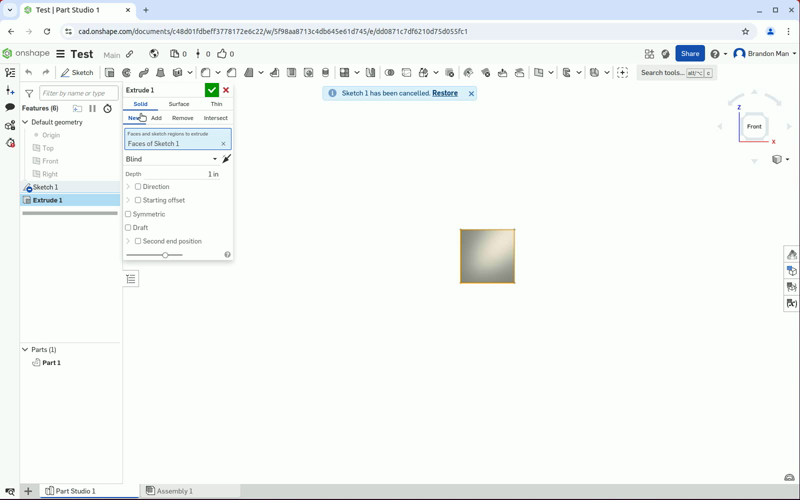
mouse_move(137, 120)
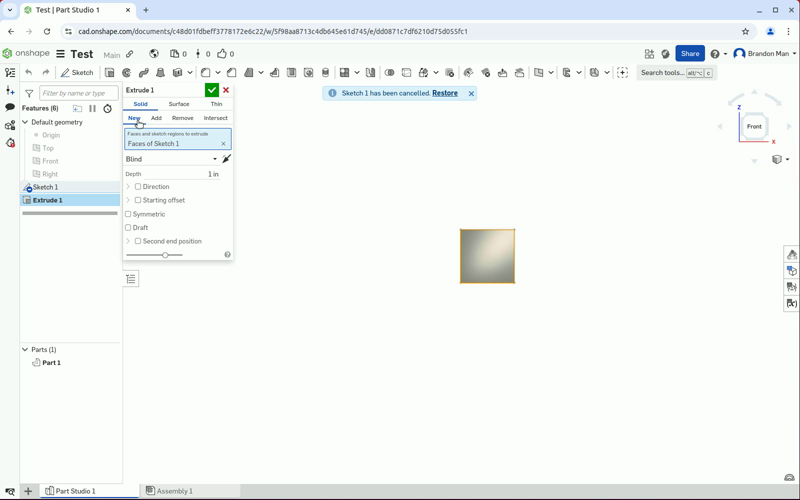
click(137, 120)
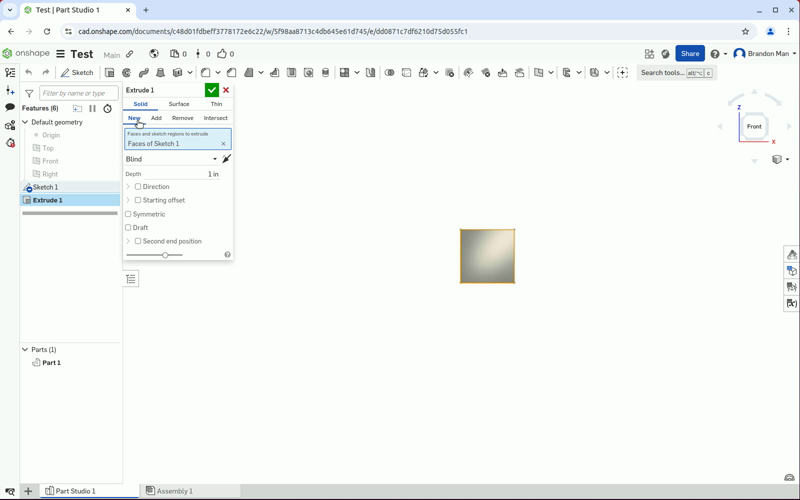
key(tab, 4)
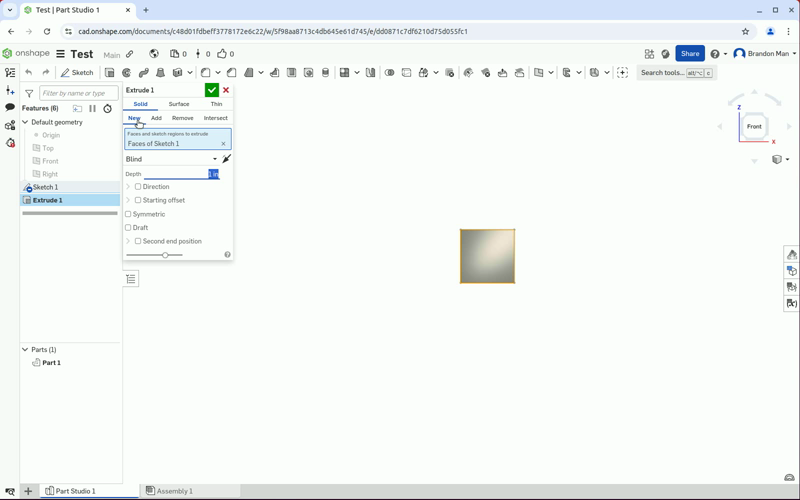
text(10.832)
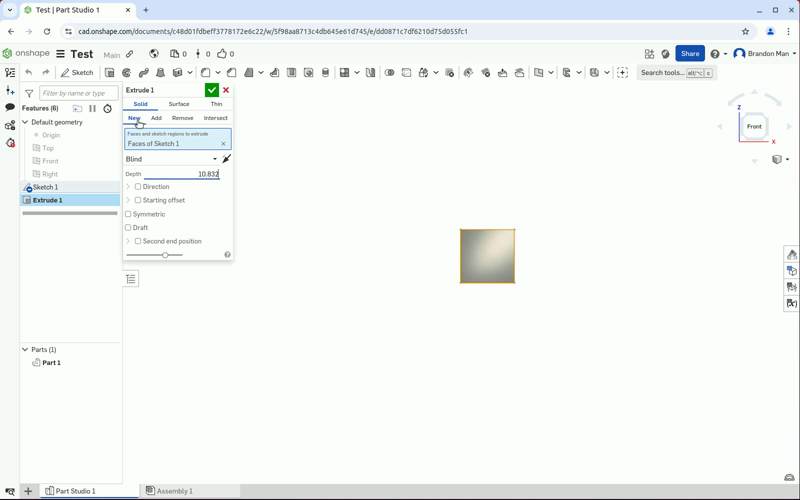
key(enter)
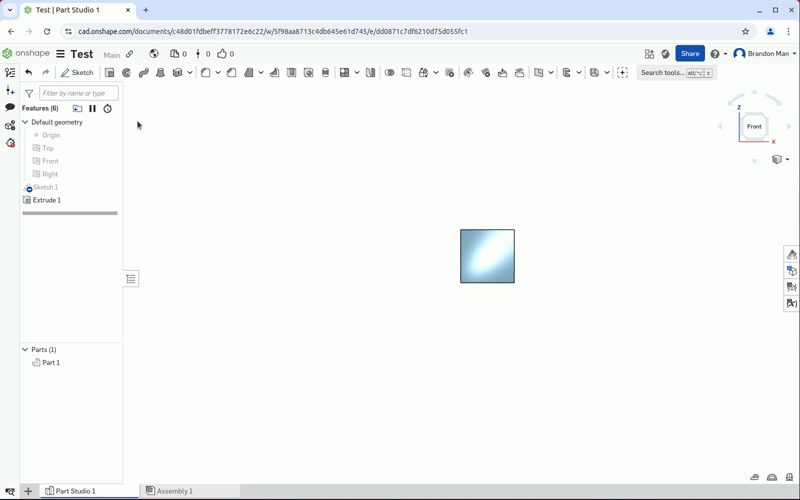
key(shift+h)
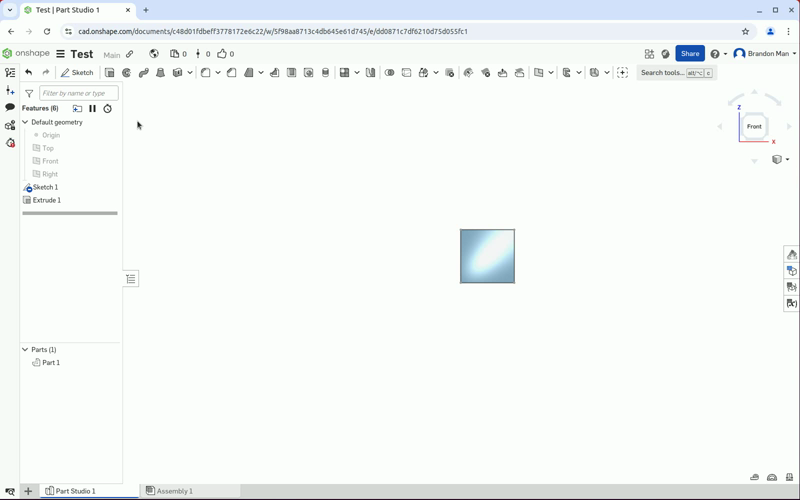
key(shift+h)
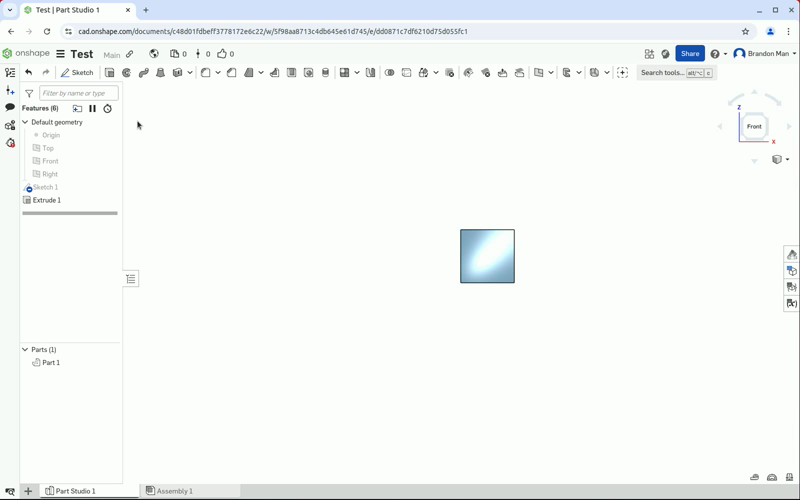
mouse_move(73, 189)
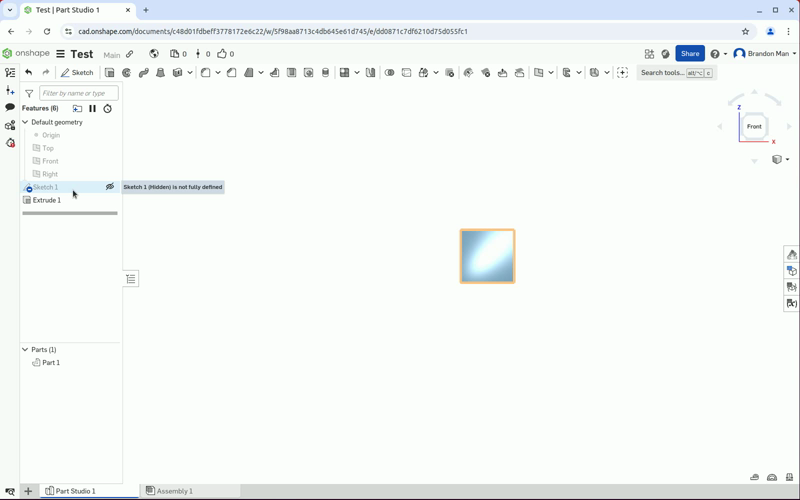
click(73, 189)
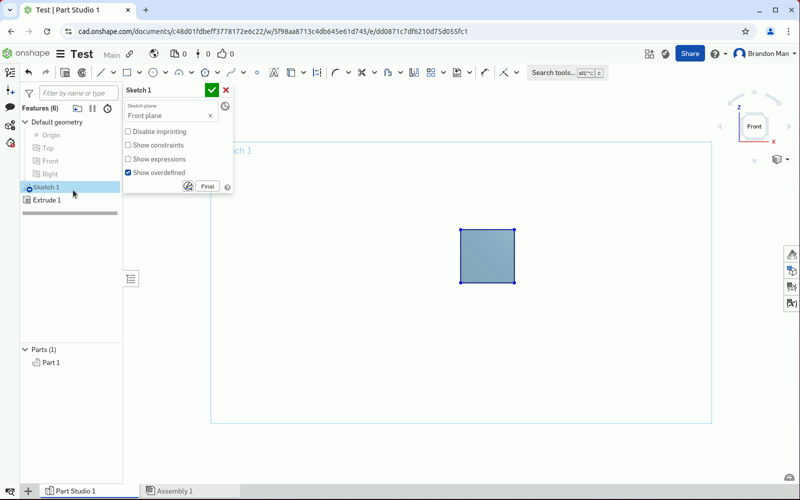
mouse_move(229, 92)
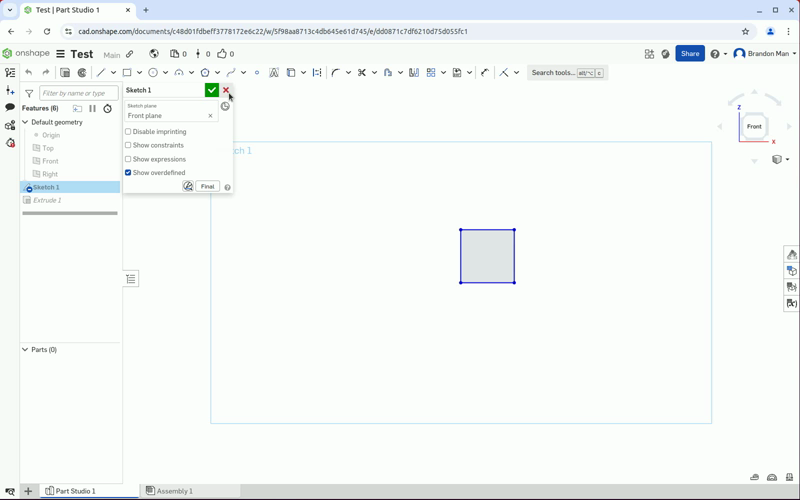
click(229, 92)
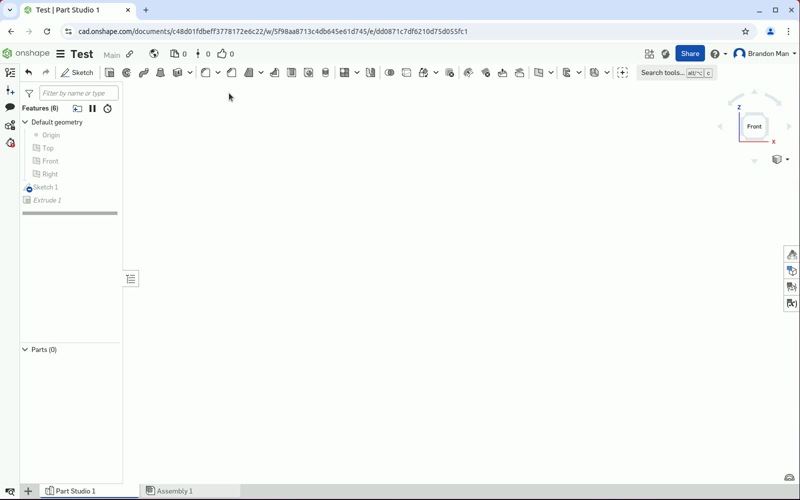
mouse_move(541, 75)
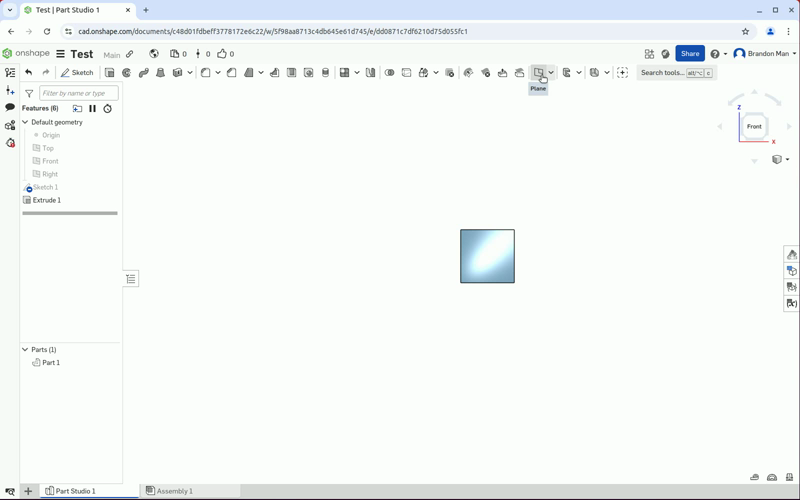
click(541, 75)
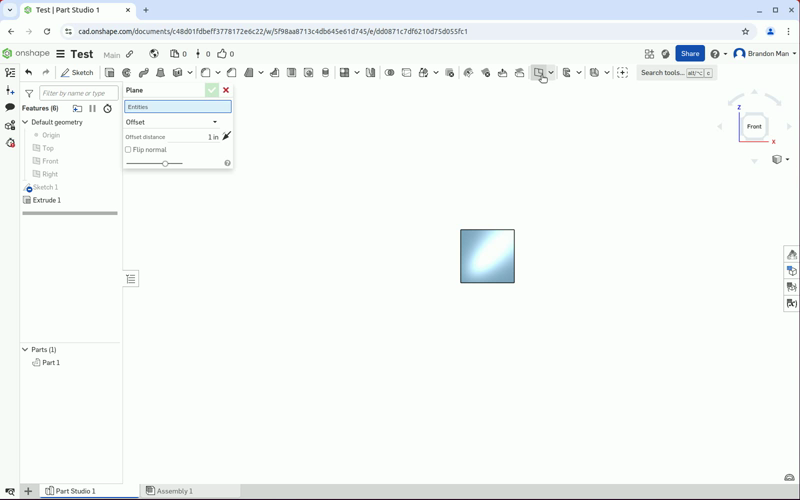
mouse_move(73, 163)
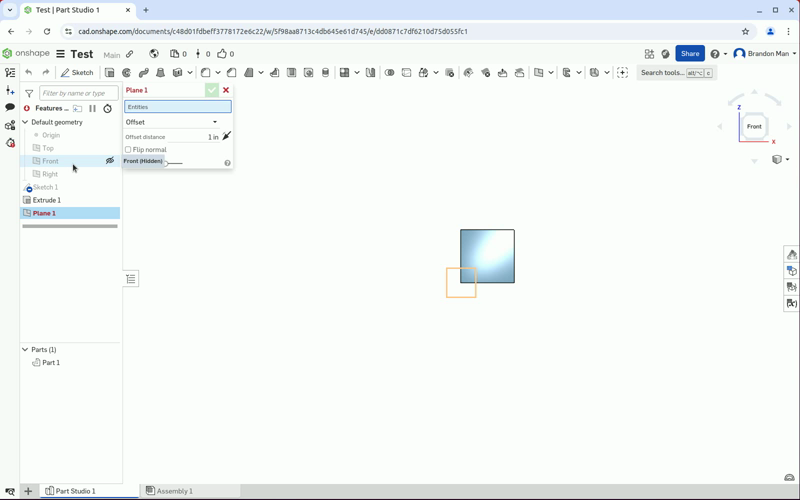
click(73, 163)
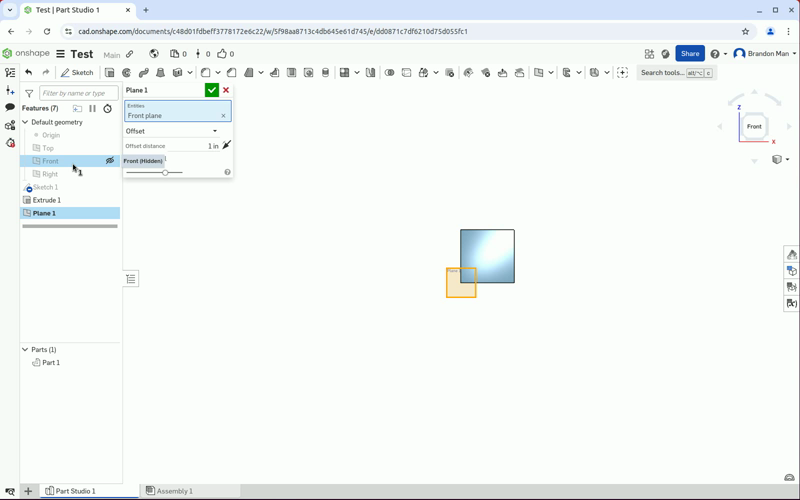
key(tab, 2)
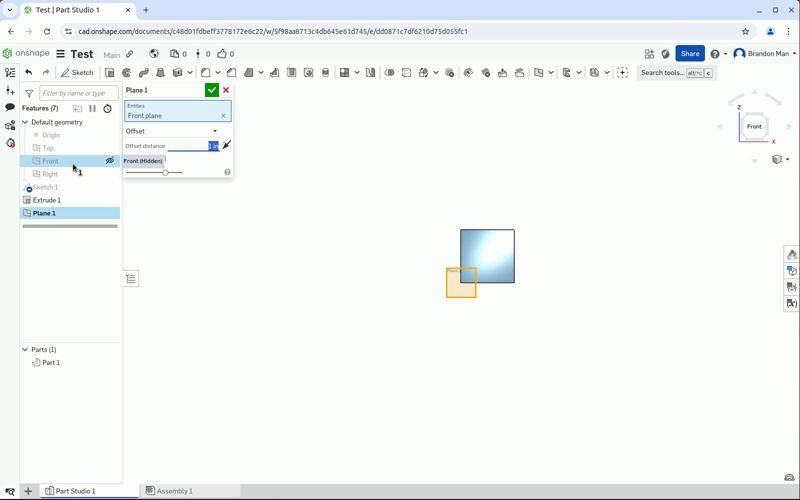
text(10.845)
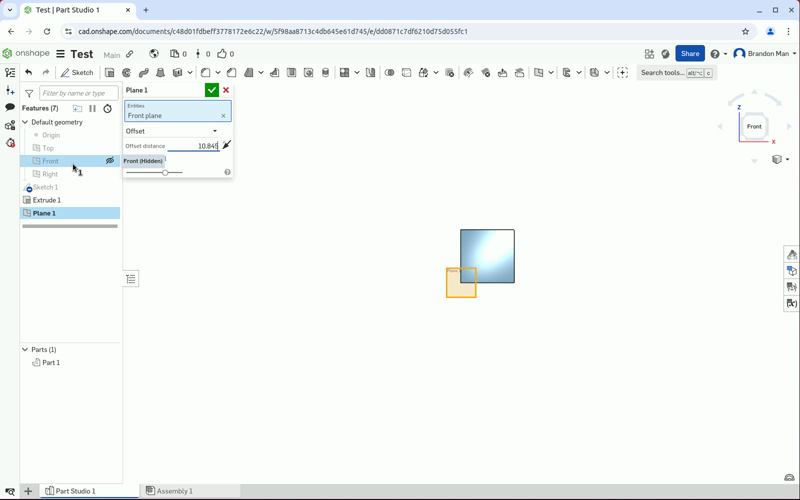
key(enter, 2)
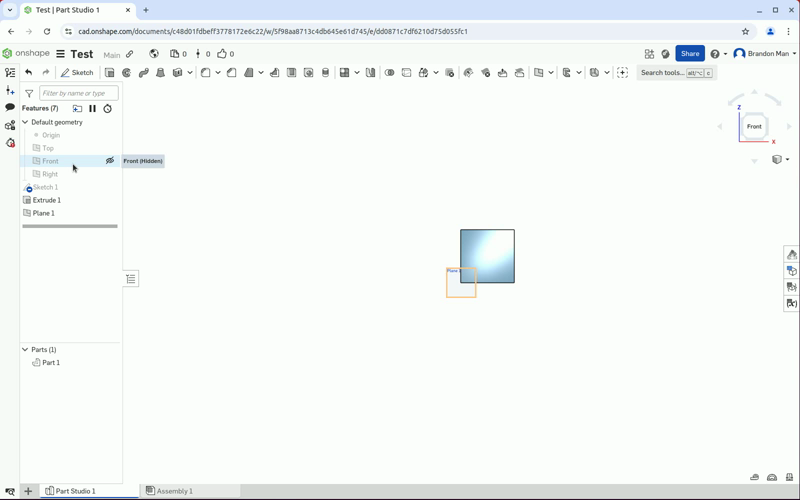
key(shift+s)
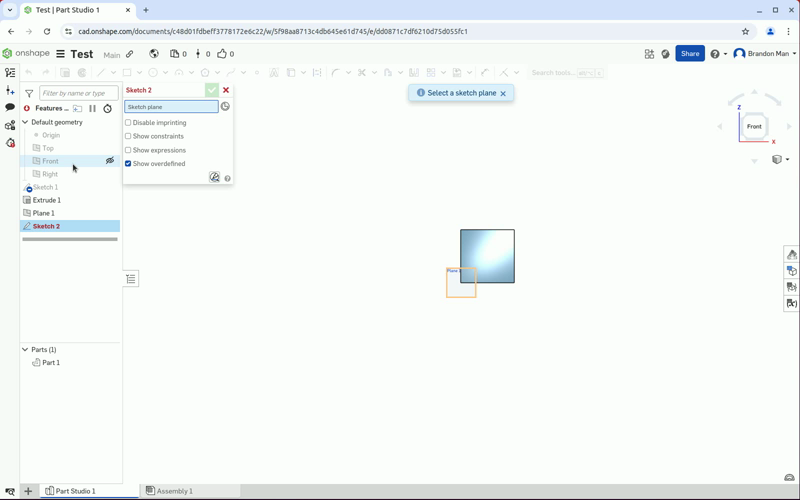
mouse_move(73, 215)
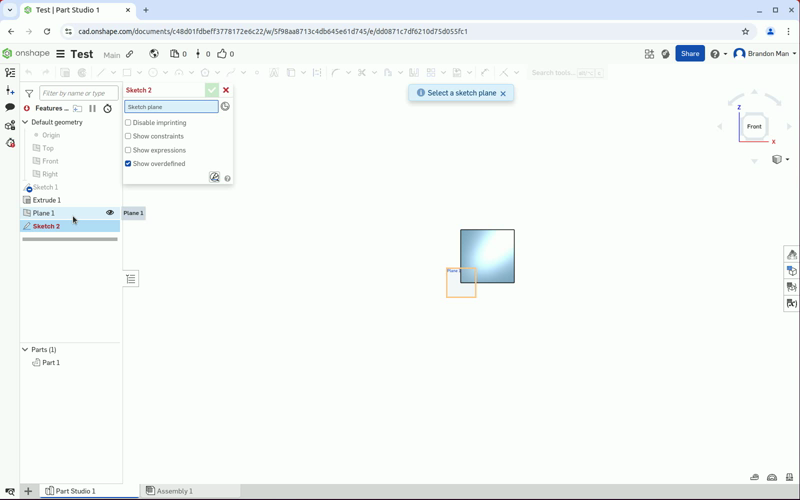
click(73, 215)
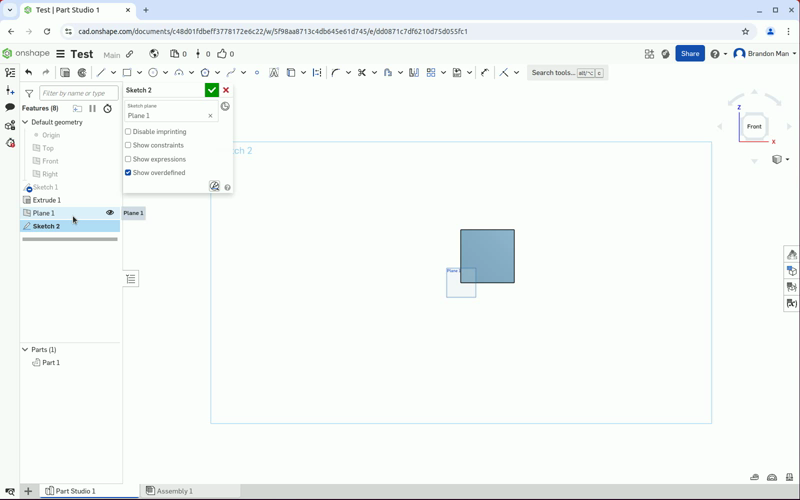
mouse_move(73, 352)
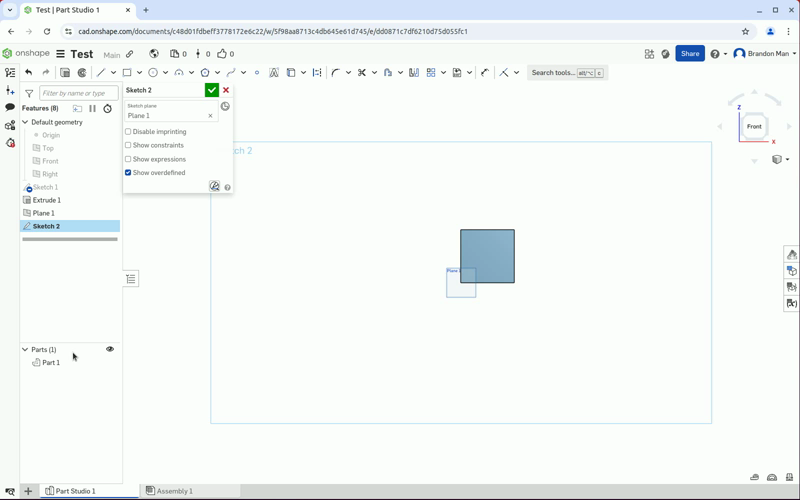
key(y)
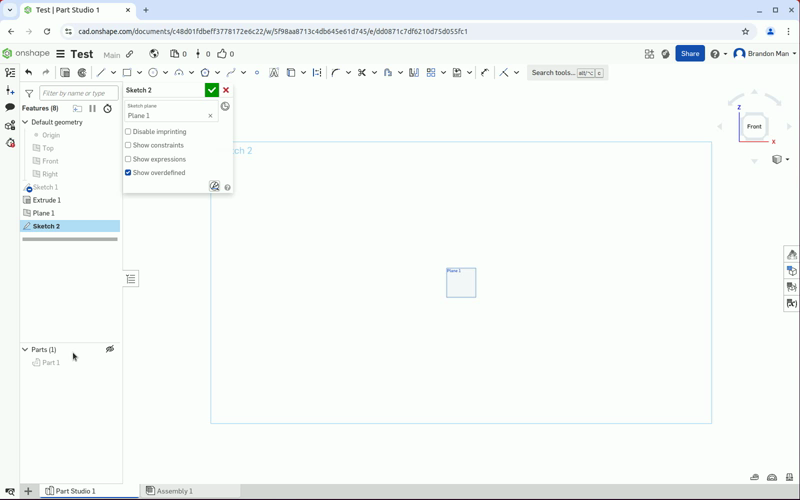
key(c)
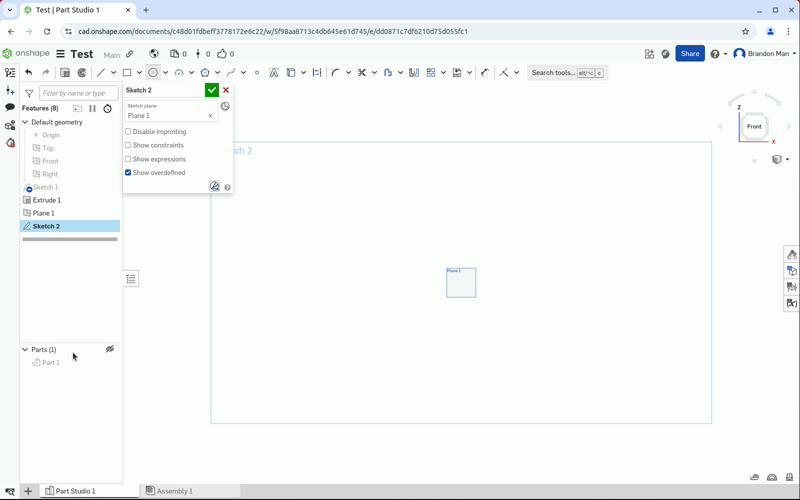
key_down(shift)
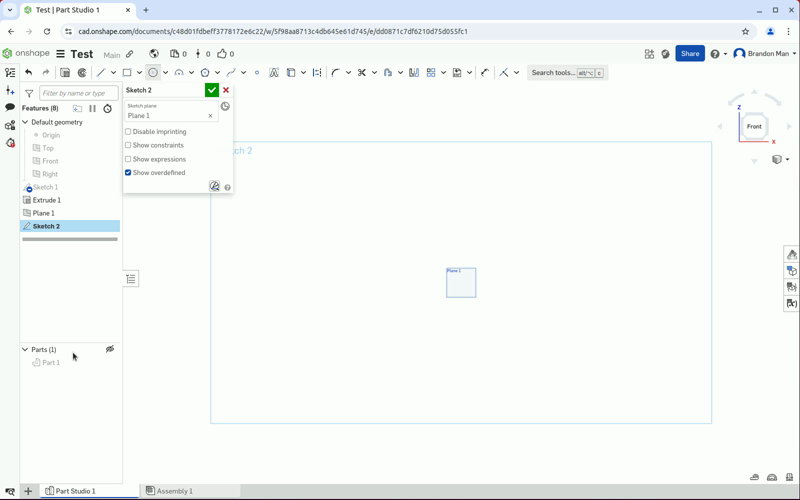
mouse_move(487, 257)
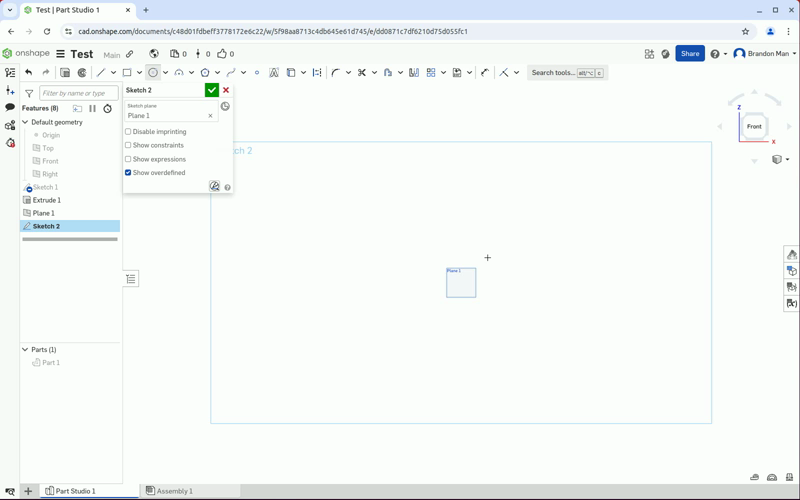
click(487, 257)
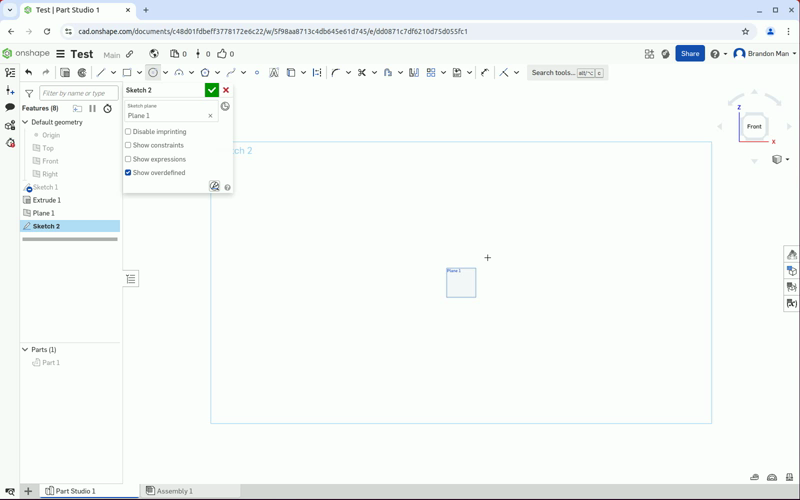
key_up(shift)
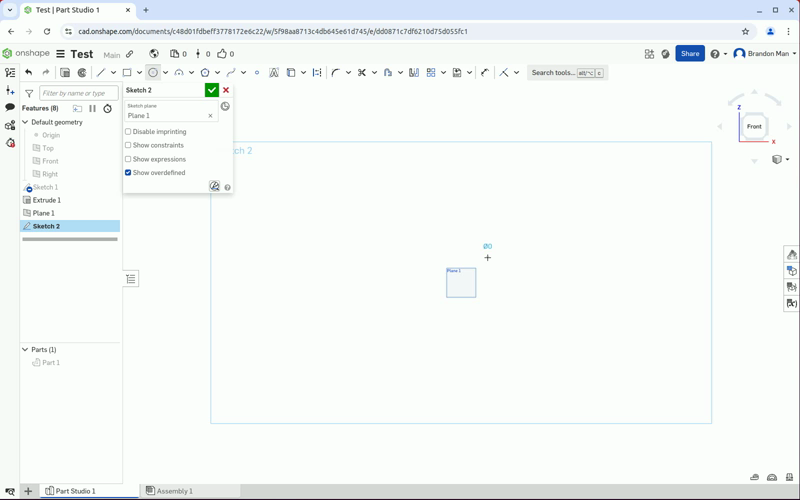
mouse_move(511, 257)
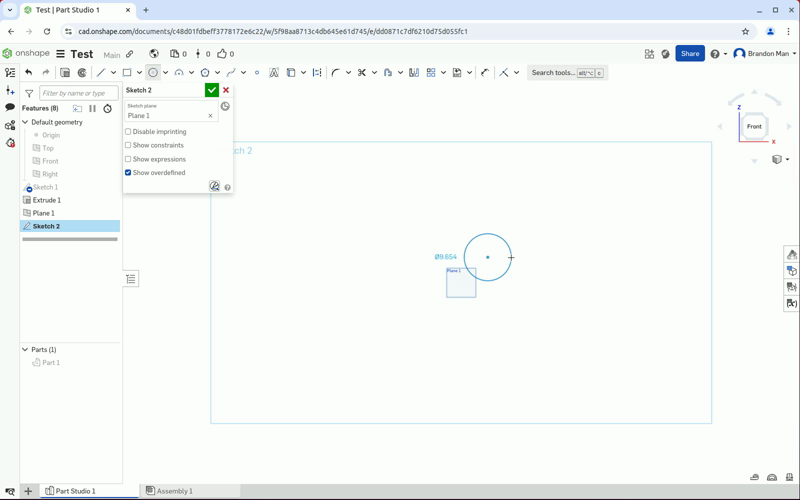
click(511, 257)
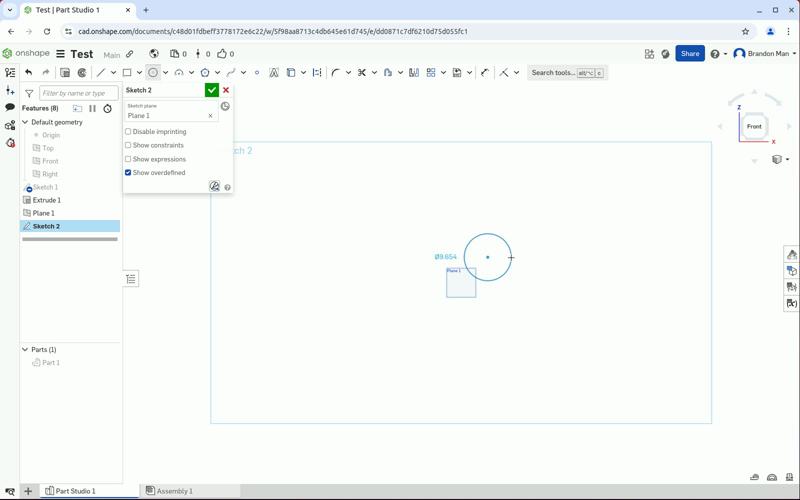
key(esc)
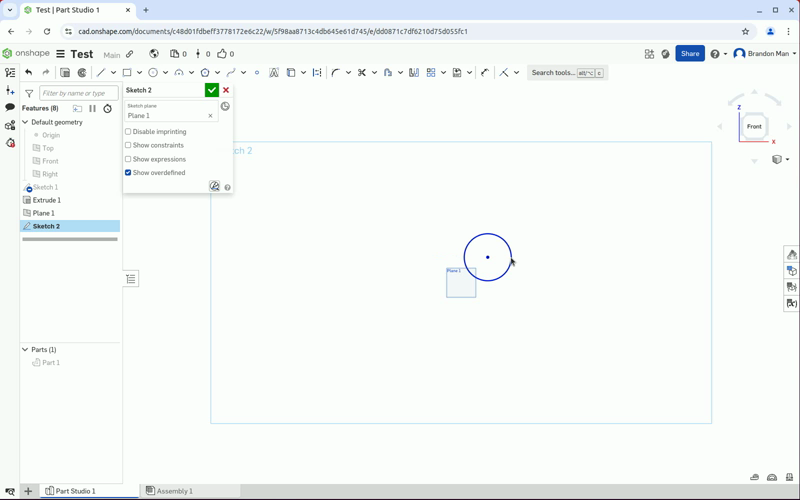
mouse_move(480, 247)
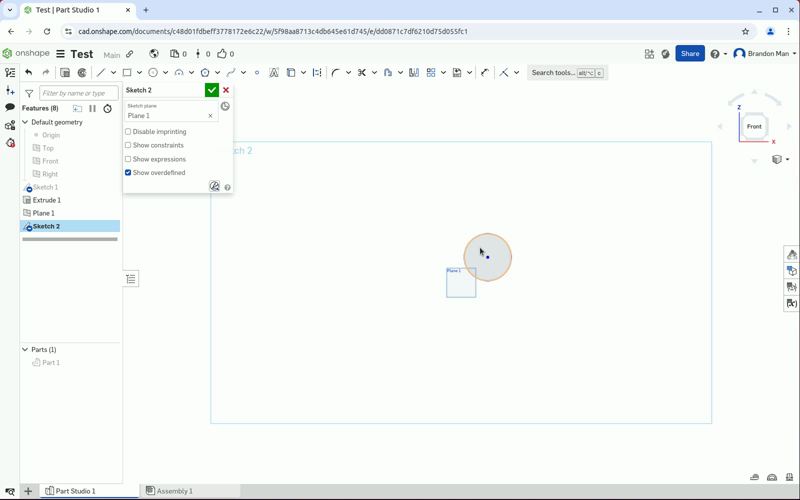
scroll(6)
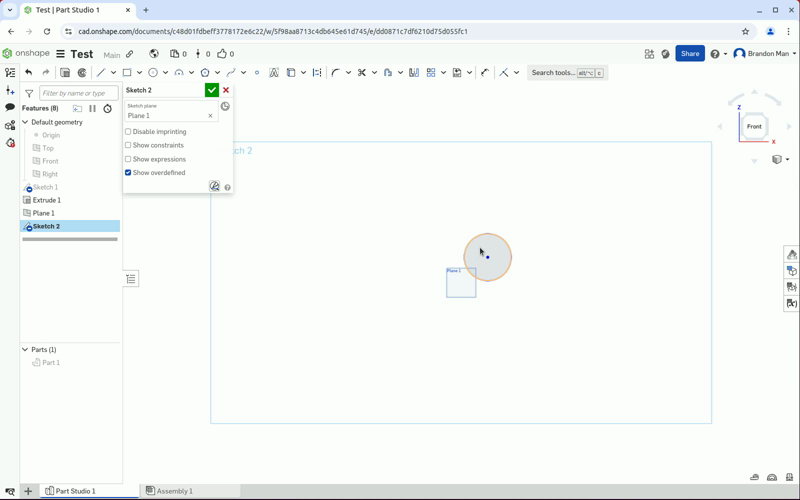
scroll(6)
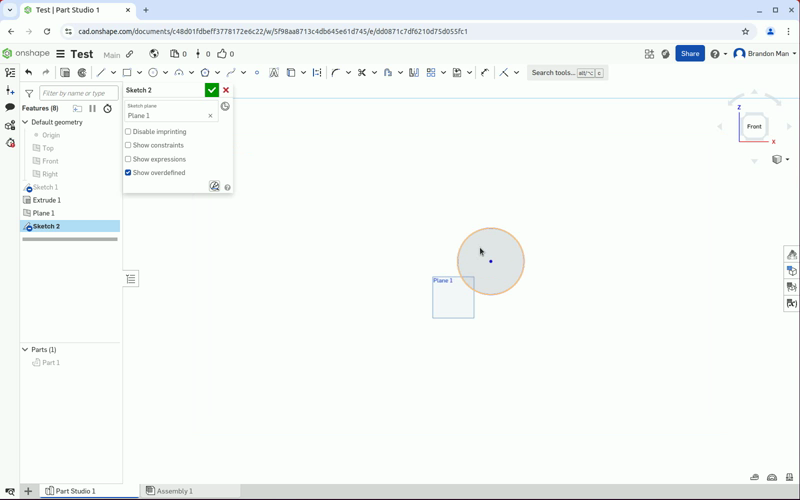
scroll(6)
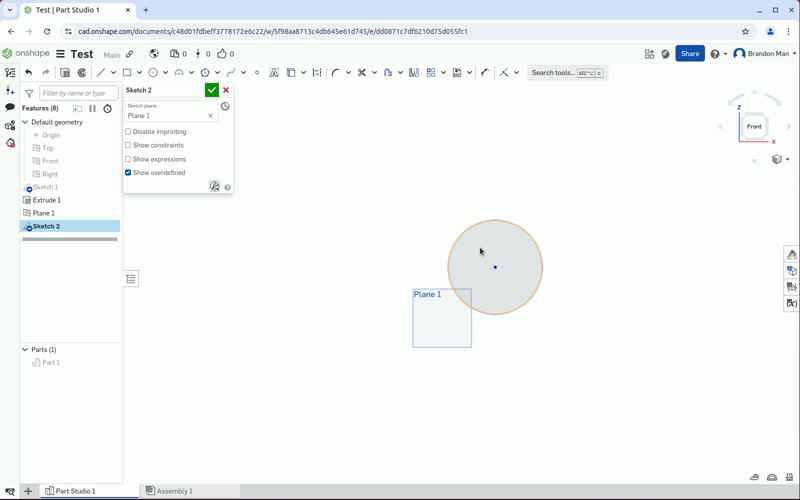
scroll(6)
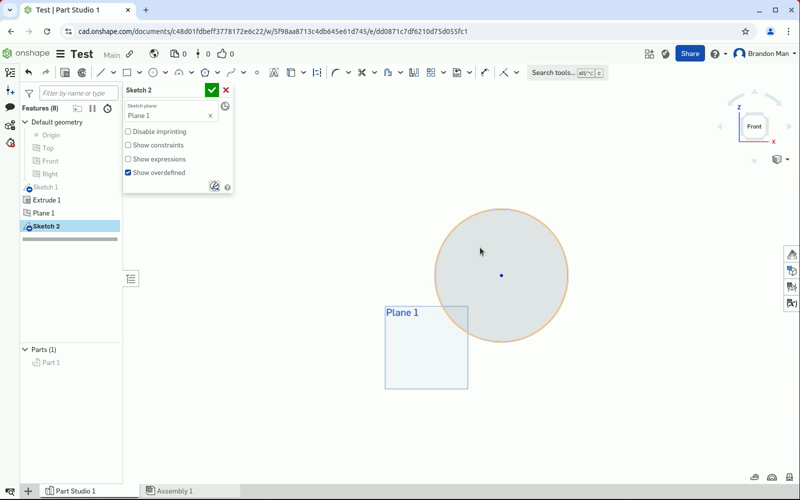
scroll(6)
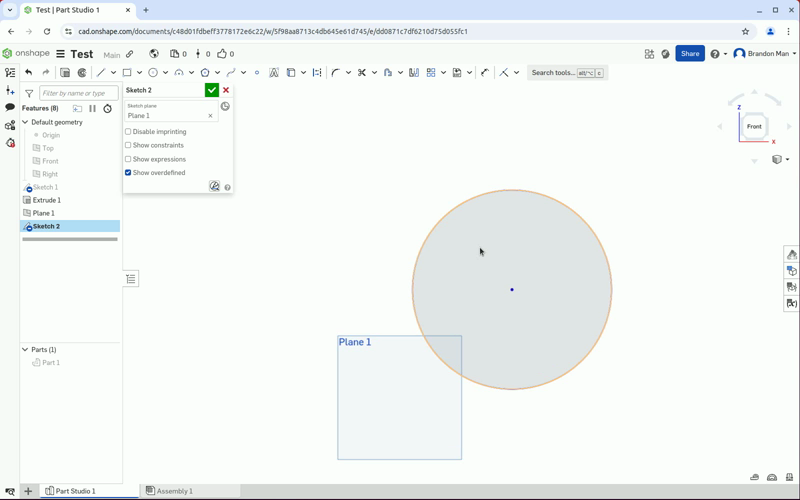
scroll(6)
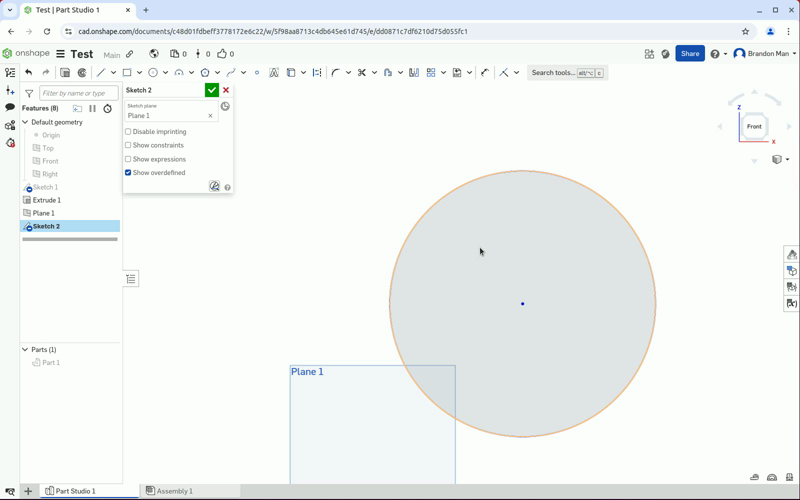
scroll(6)
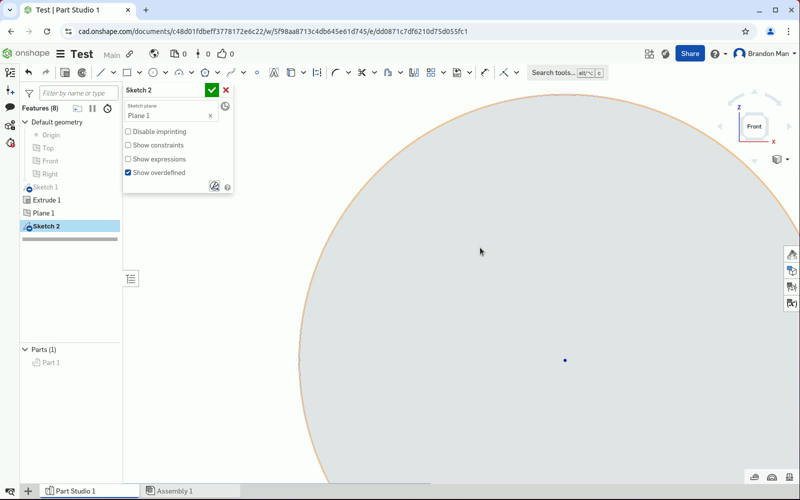
click(480, 247)
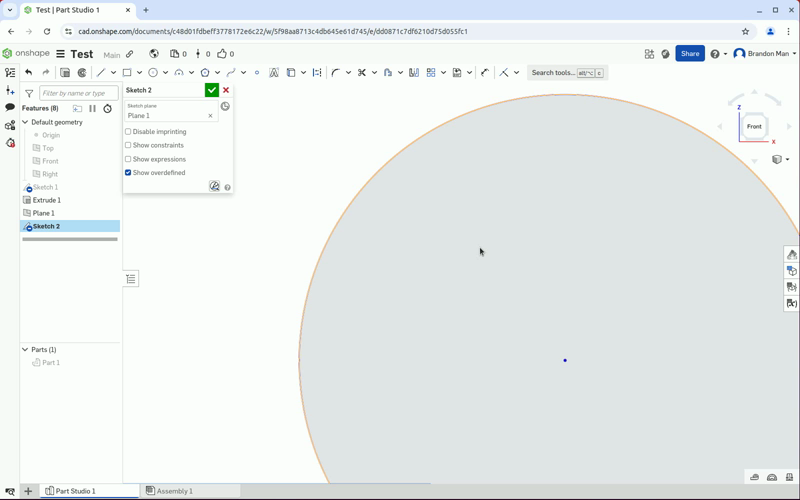
scroll(-6)
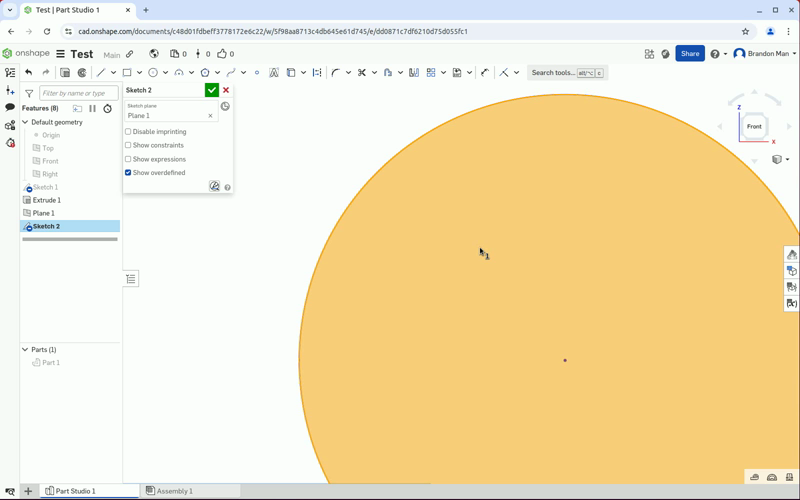
scroll(-6)
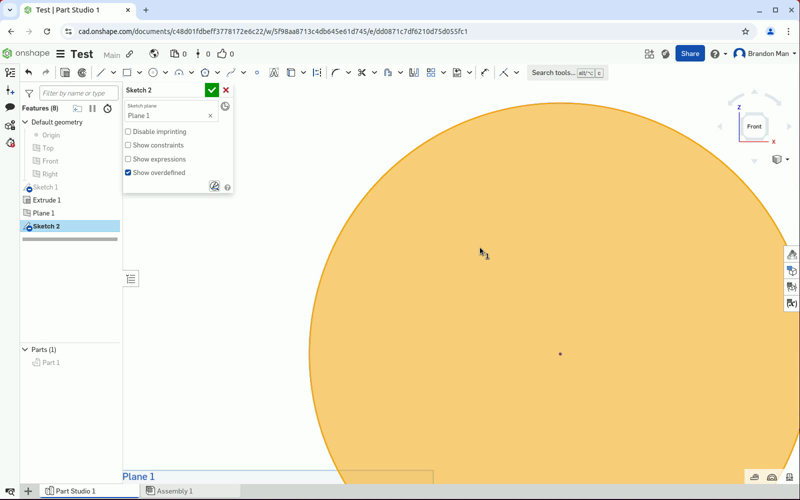
scroll(-6)
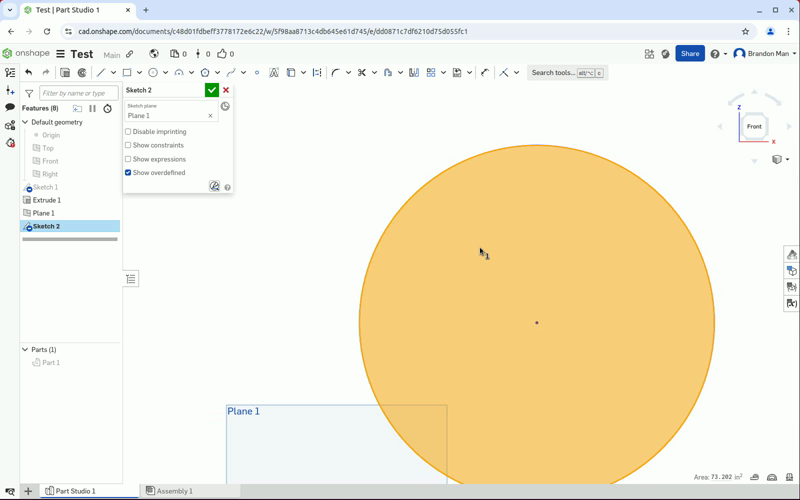
scroll(-6)
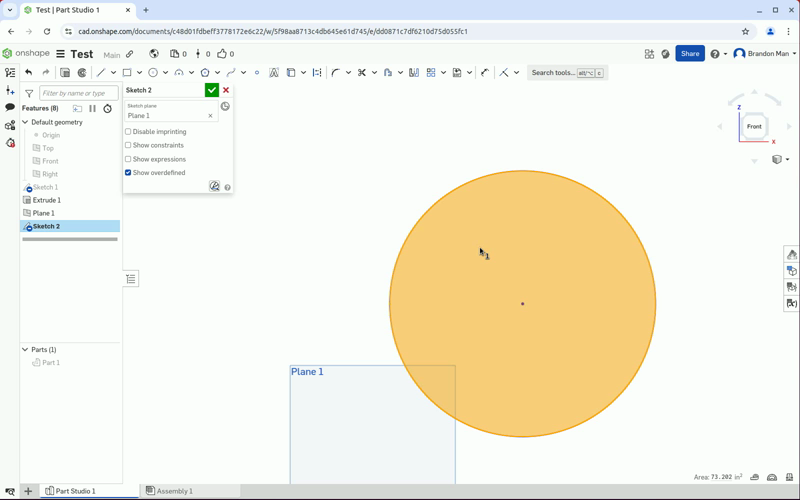
scroll(-6)
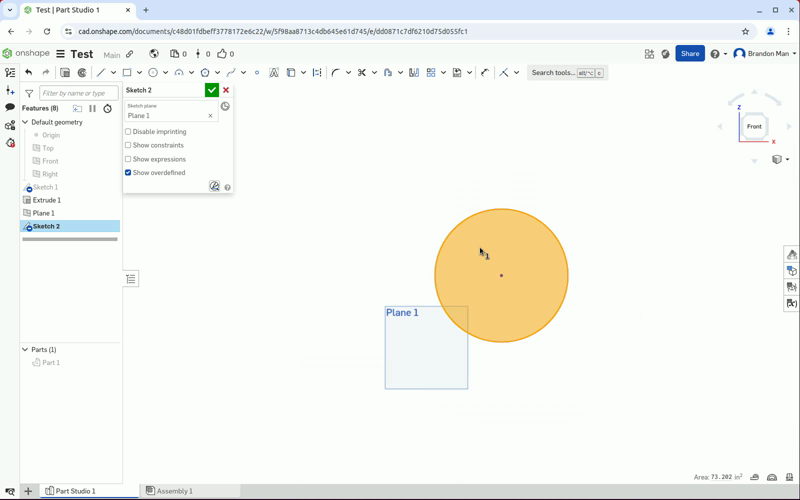
scroll(-6)
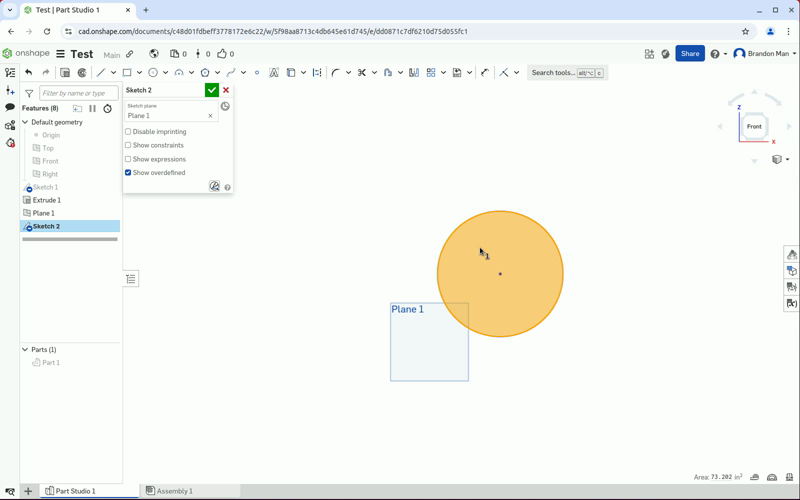
scroll(-6)
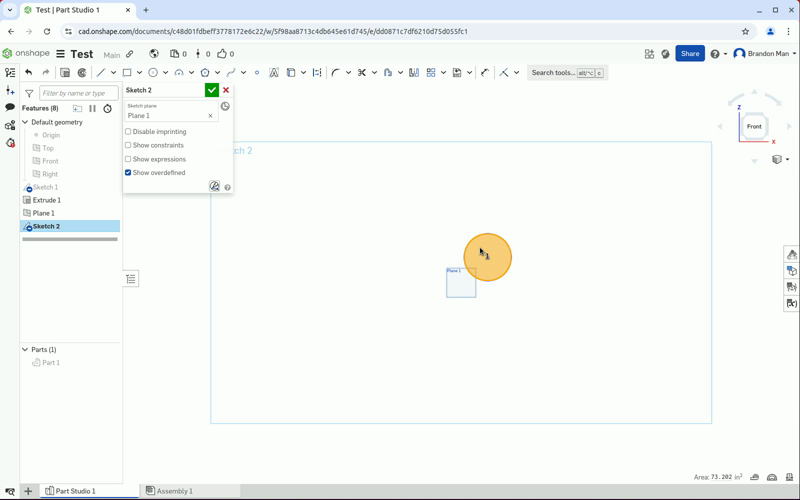
mouse_move(73, 352)
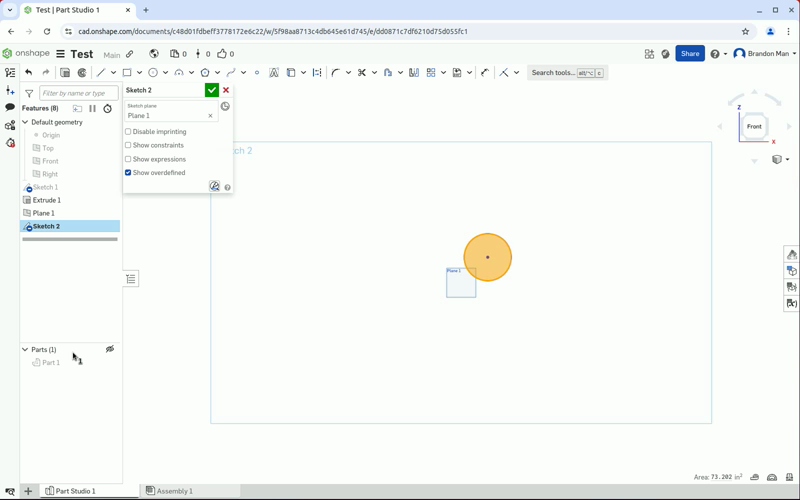
key(shift+y)
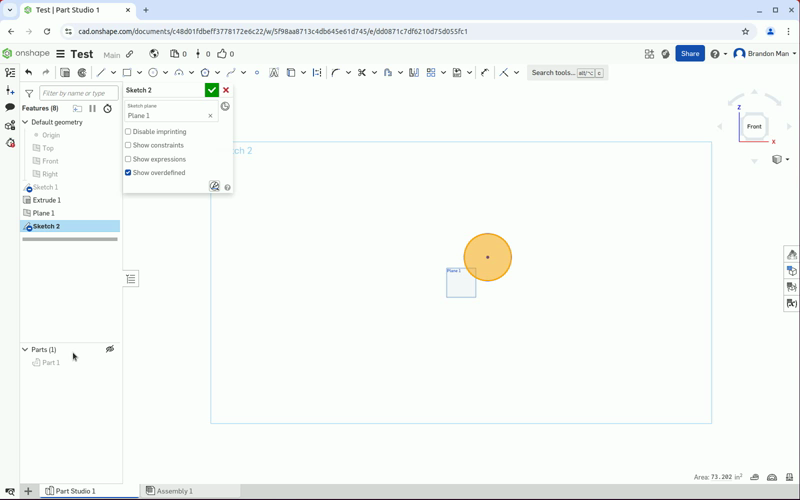
key(shift+e)
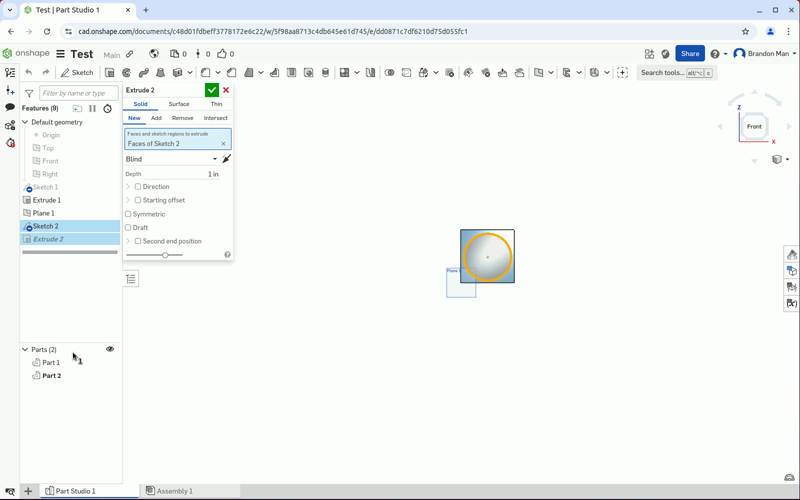
mouse_move(143, 106)
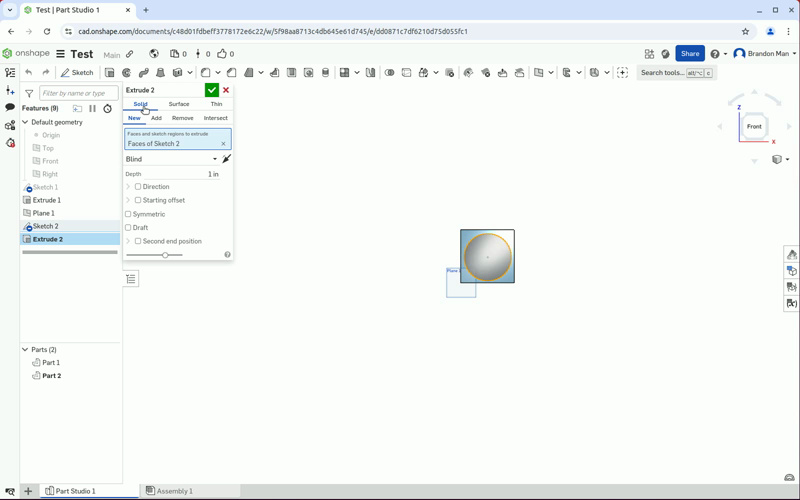
click(143, 106)
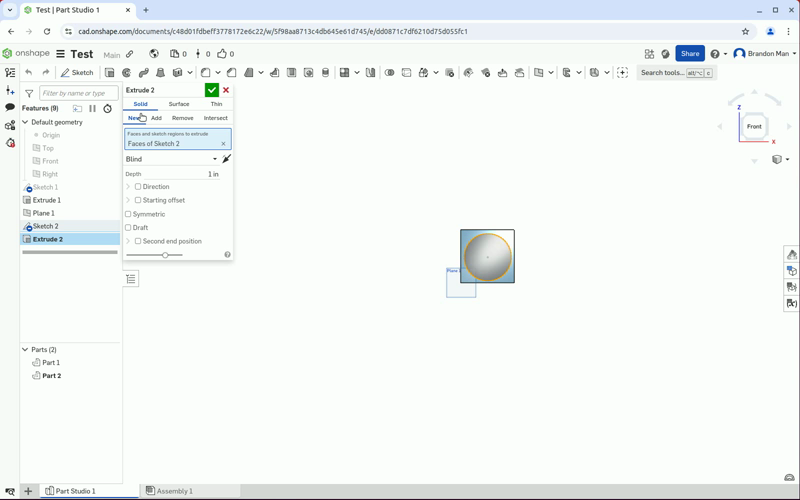
mouse_move(137, 120)
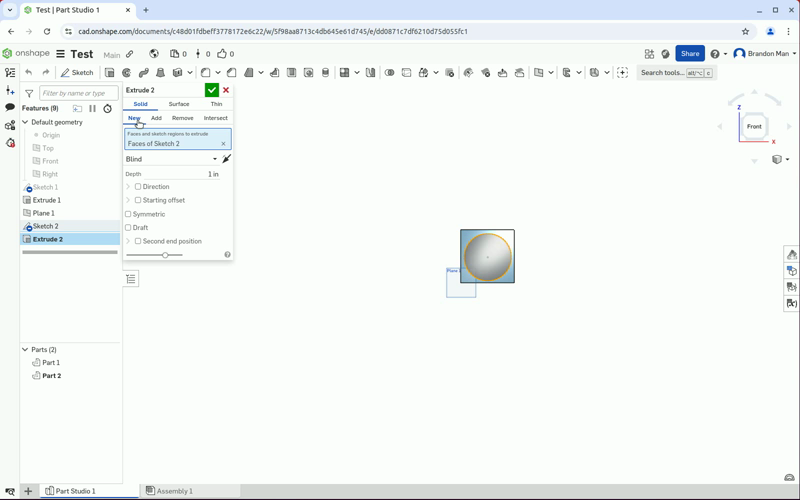
click(137, 120)
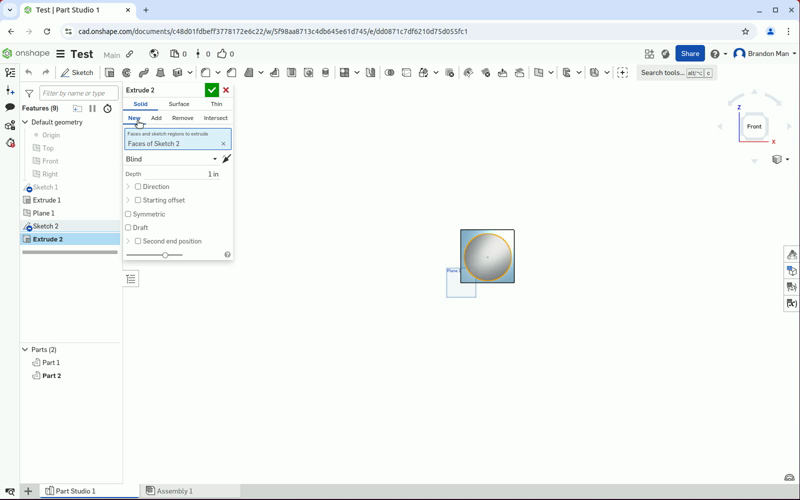
key(tab, 4)
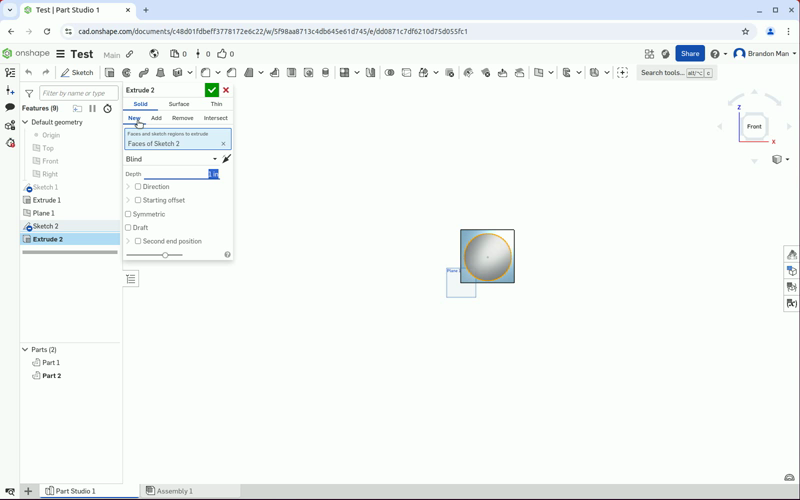
text(1.444)
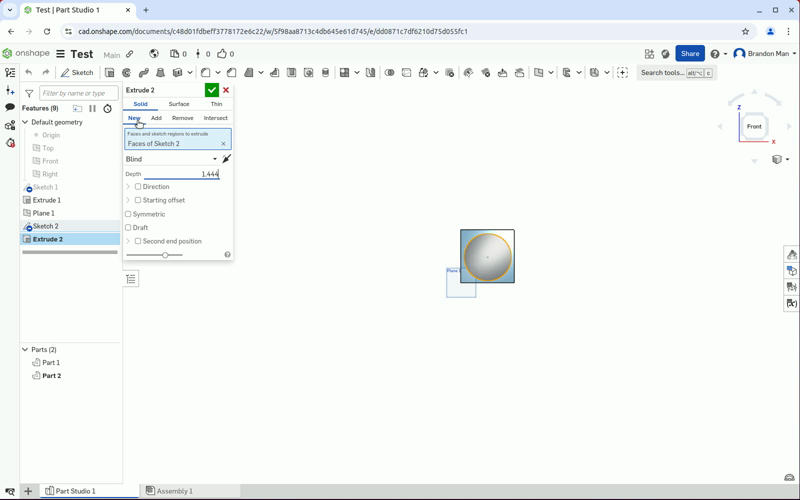
key(enter)
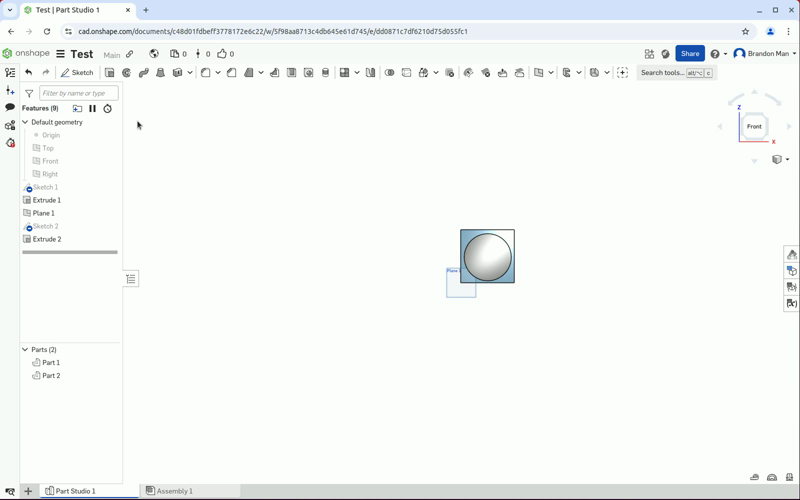
key(shift+h)
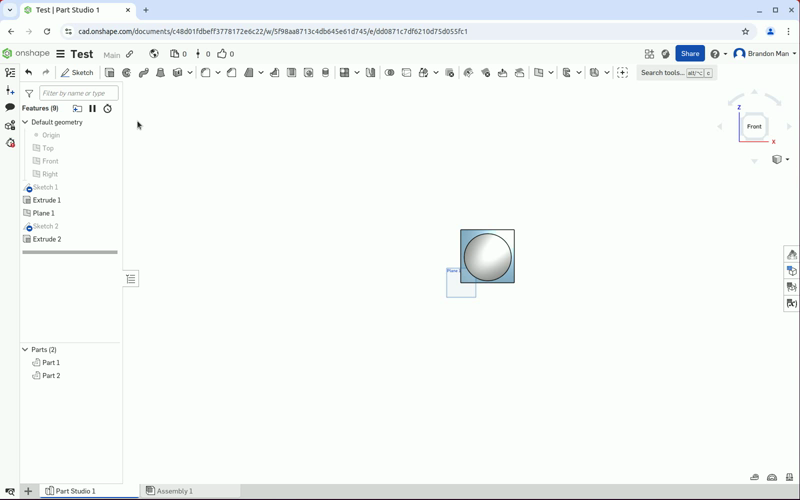
key(shift+h)
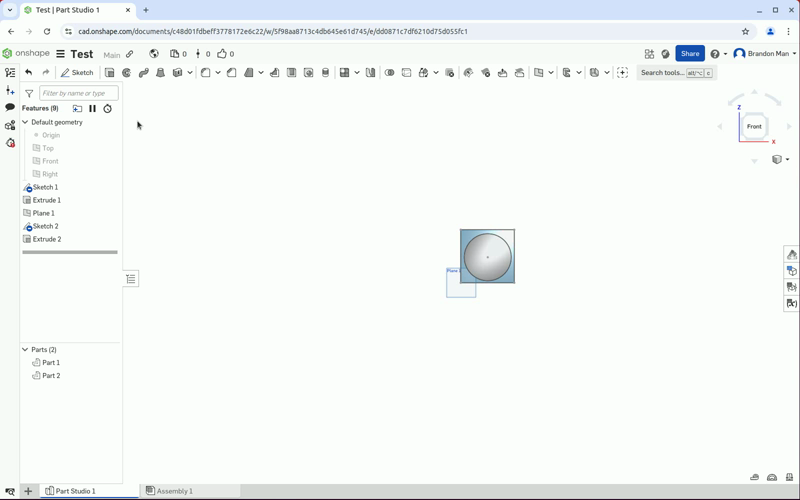
key(shift+7)
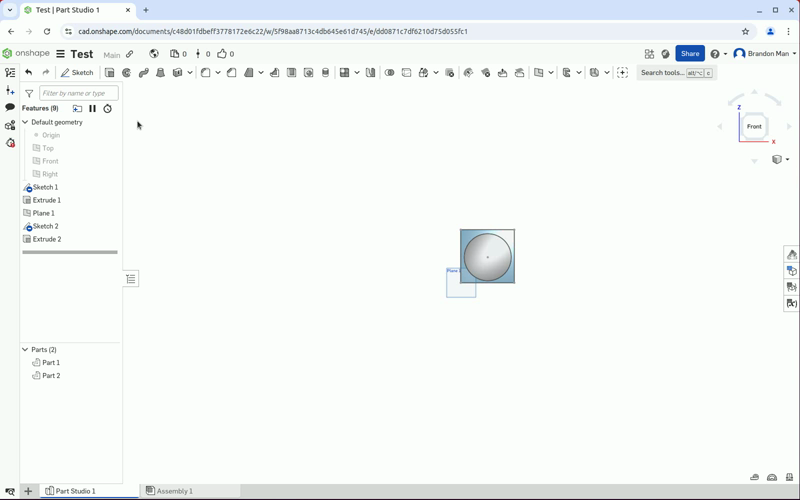
key(left, 2)
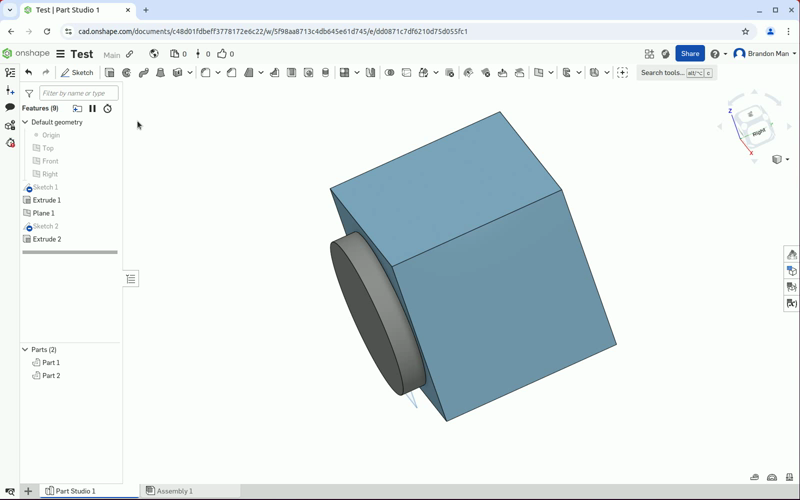
key(down, 2)
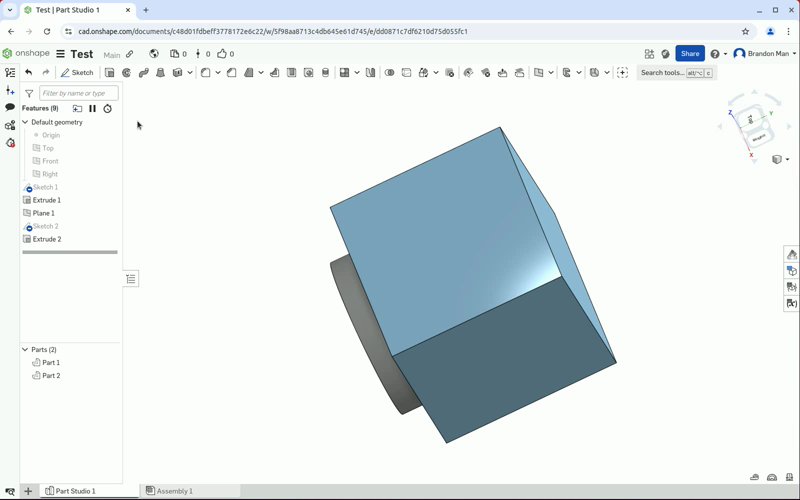
key(up, 2)
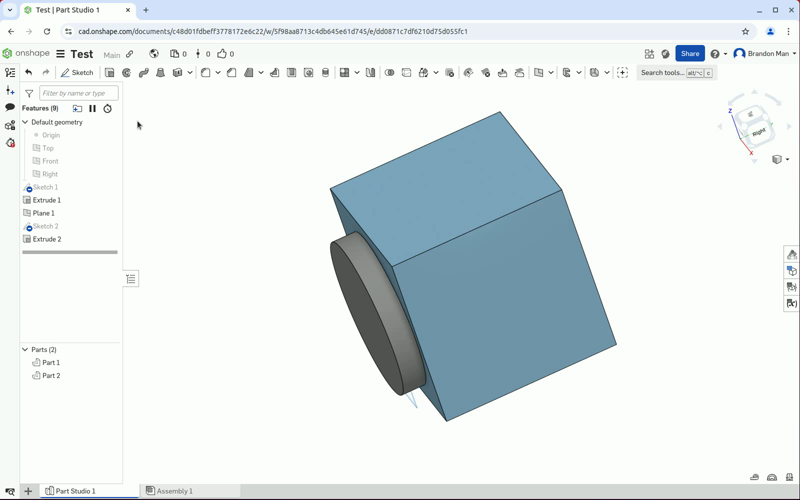
key(right, 2)
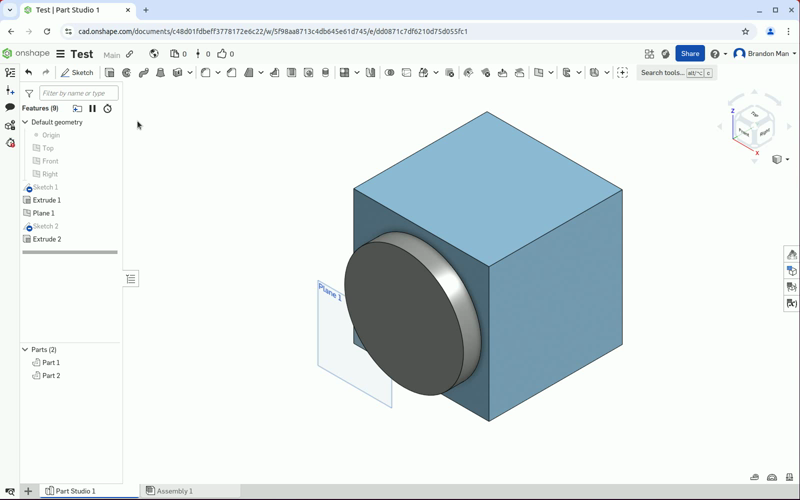
mouse_move(73, 189)
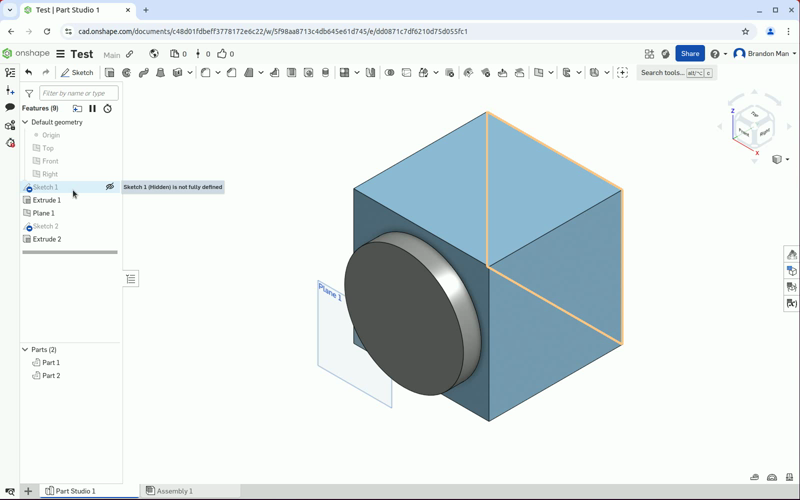
click(73, 189)